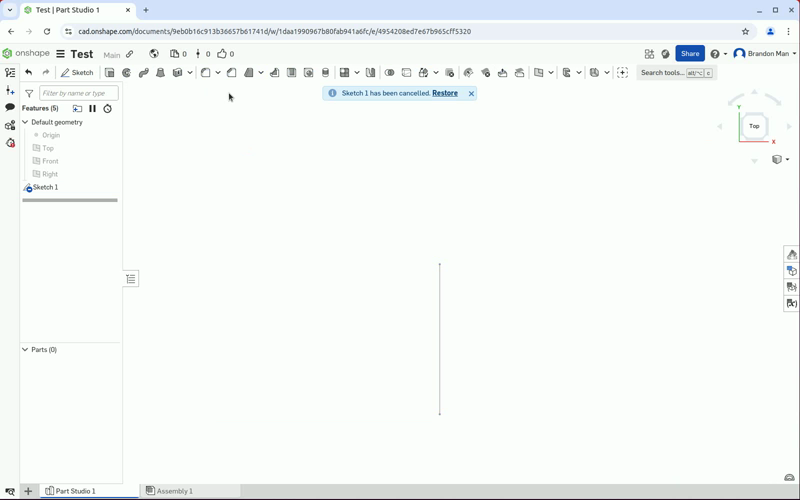
key(shift+h)
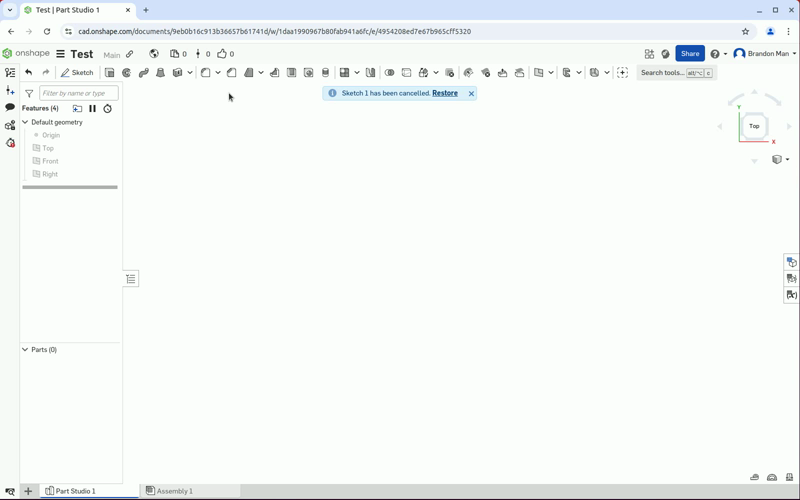
mouse_move(73, 352)
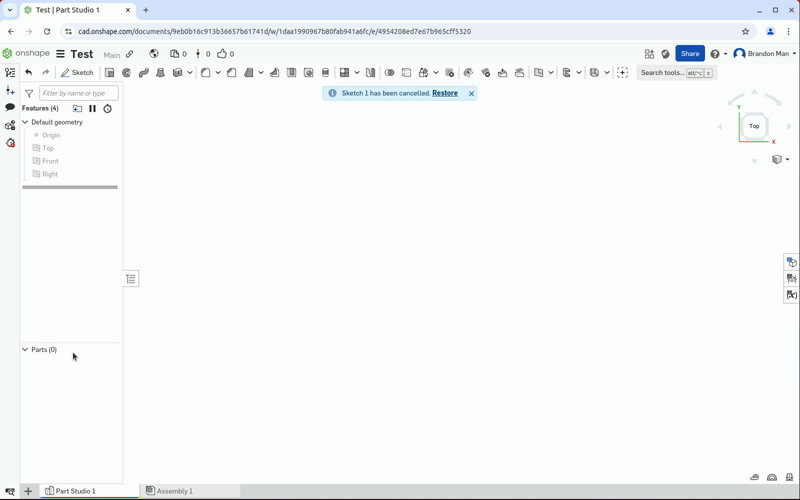
key(y)
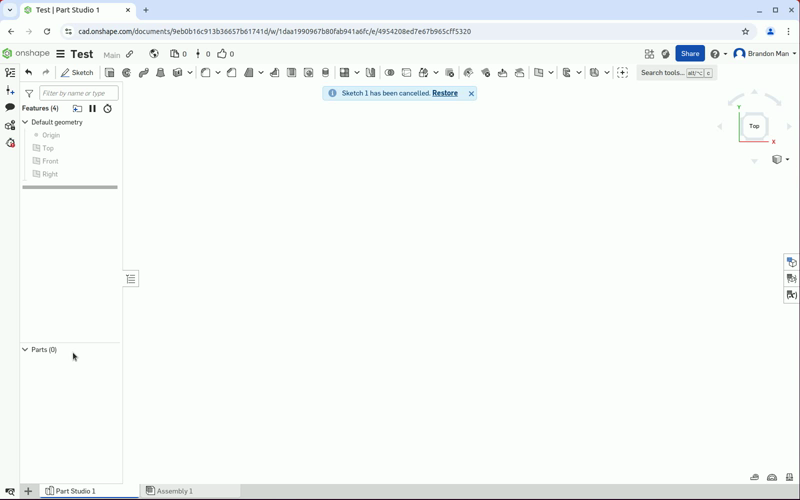
key(shift+p)
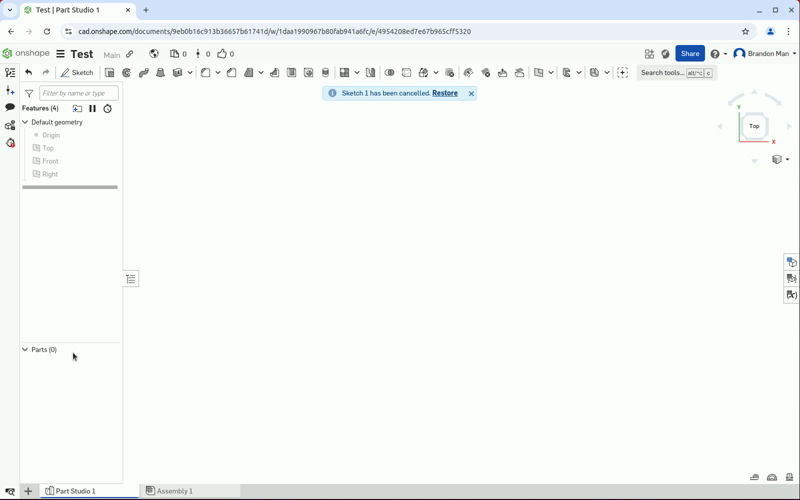
key(space)
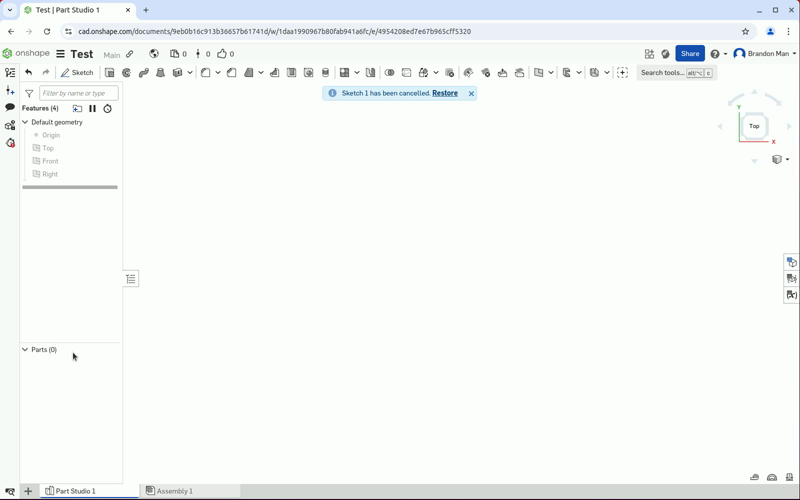
key_down(shift)
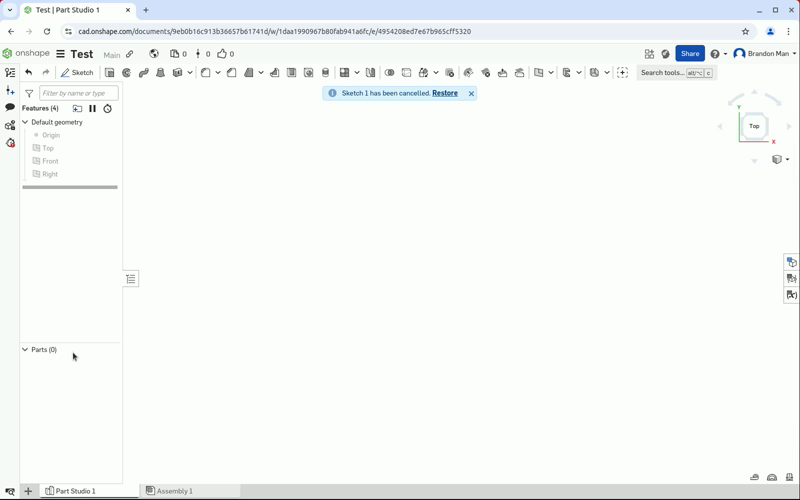
key(up)
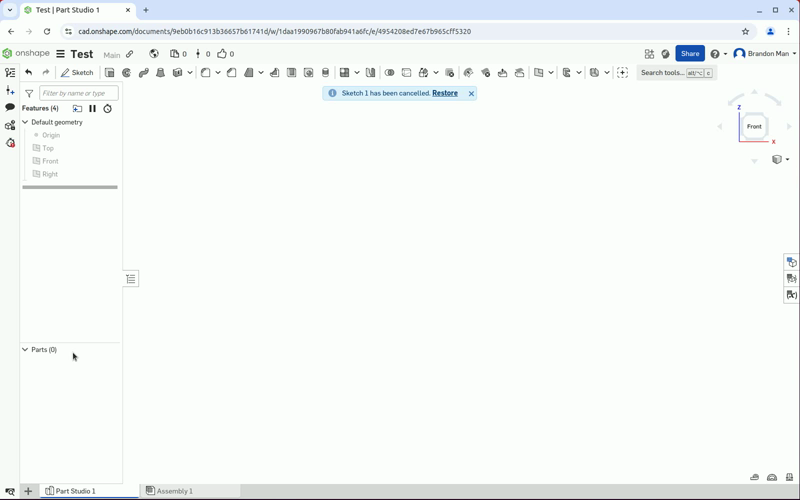
key_up(shift)
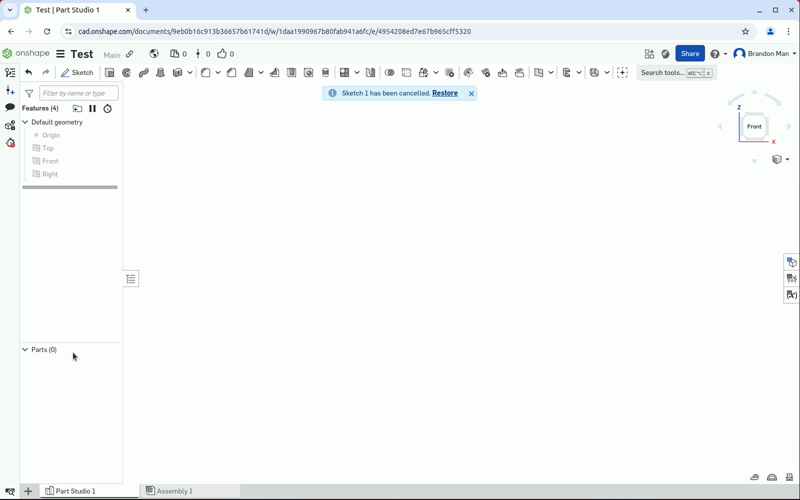
key(space)
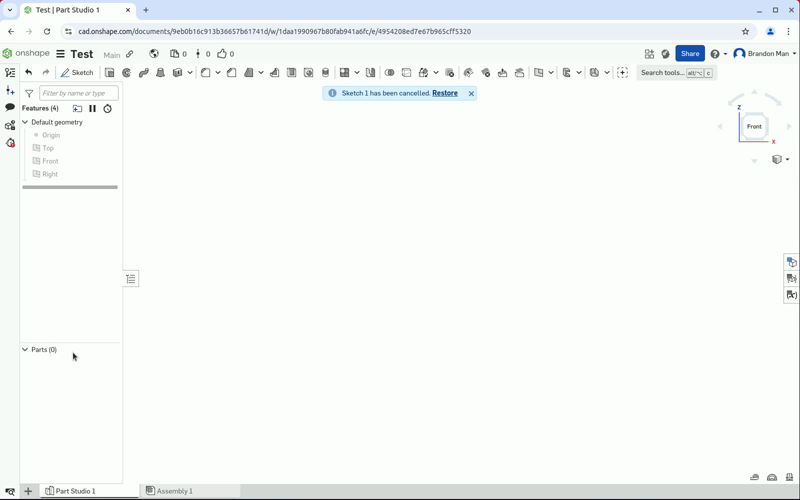
key_down(shift)
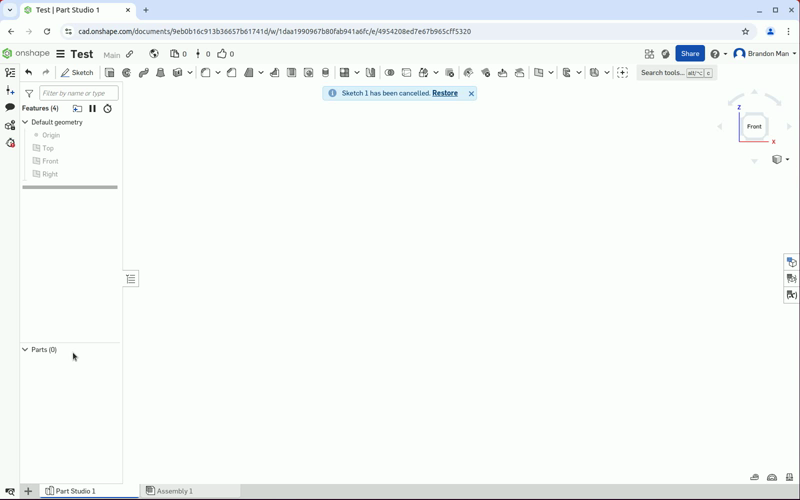
key(left)
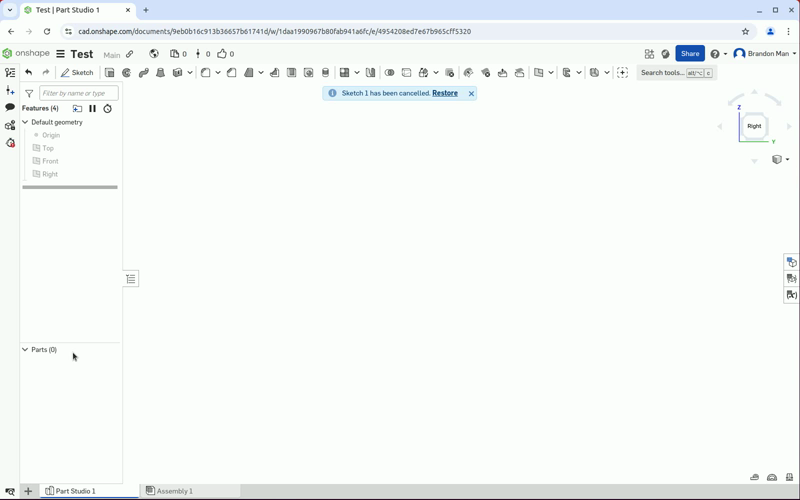
key_up(shift)
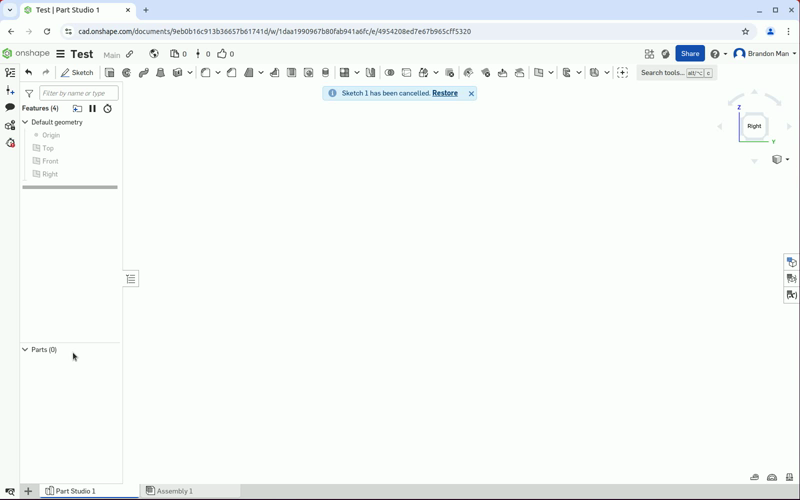
mouse_move(73, 352)
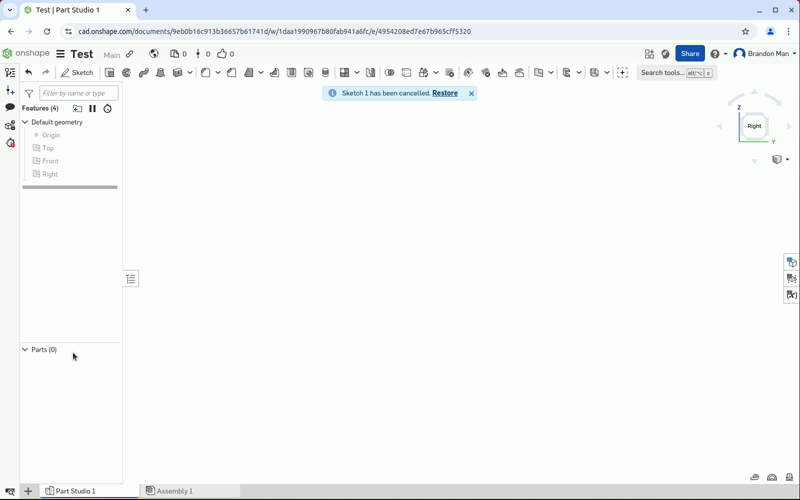
key(shift+y)
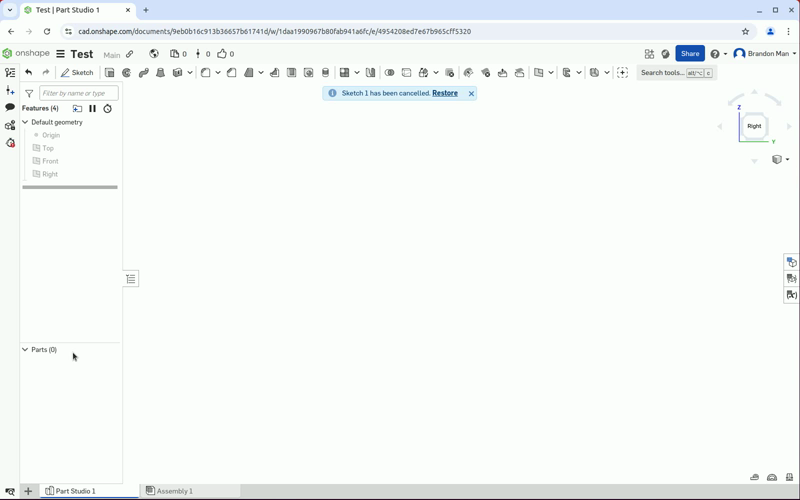
key(shift+s)
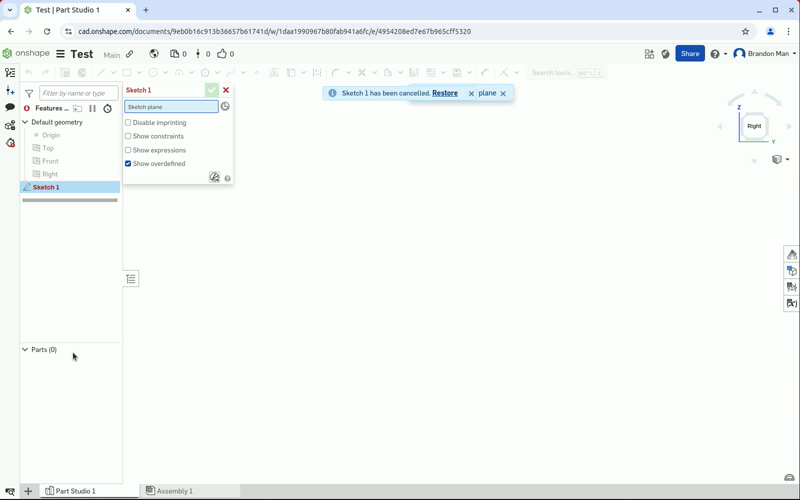
mouse_move(73, 176)
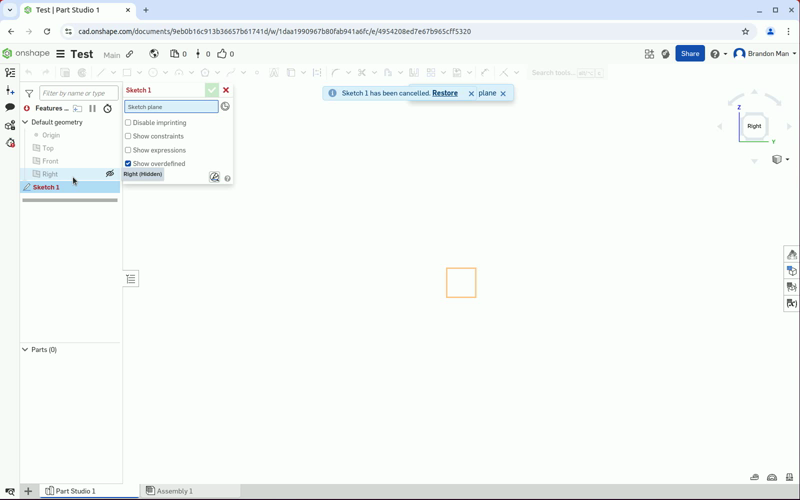
click(73, 176)
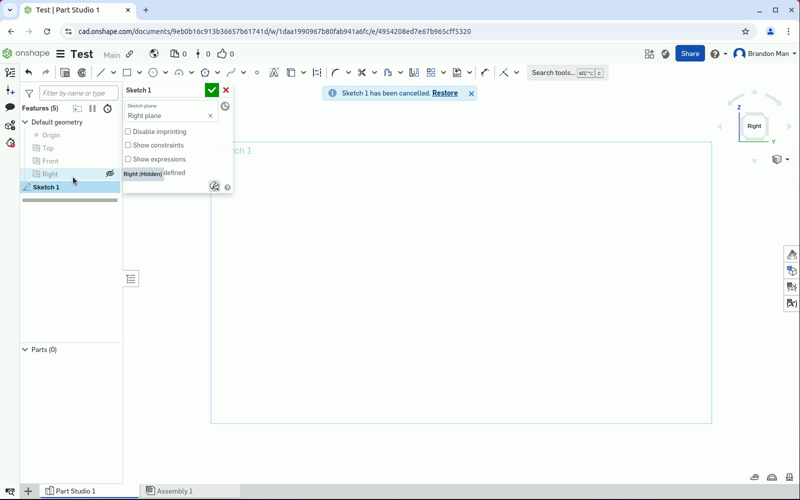
mouse_move(73, 352)
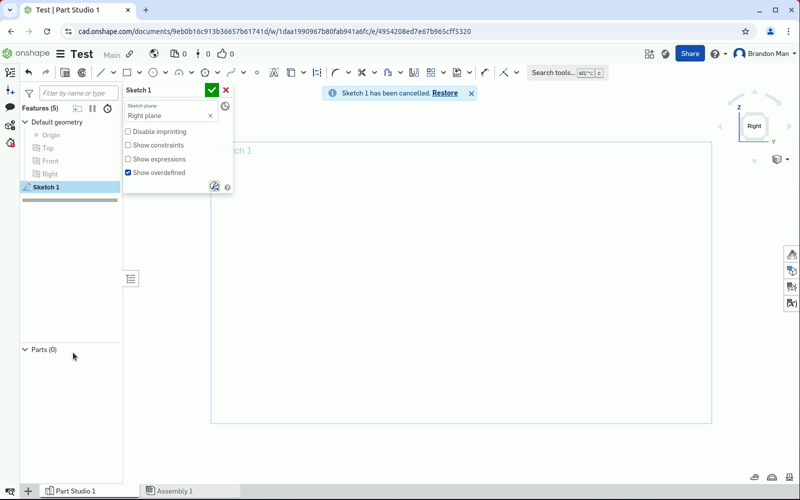
key(y)
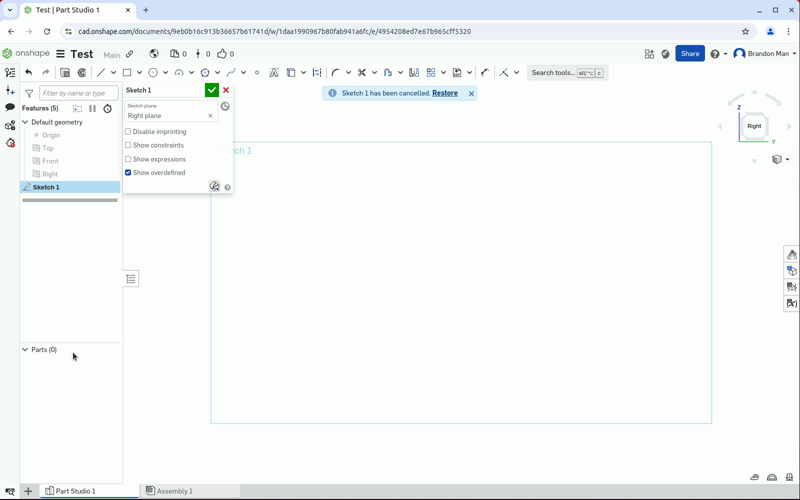
key(l)
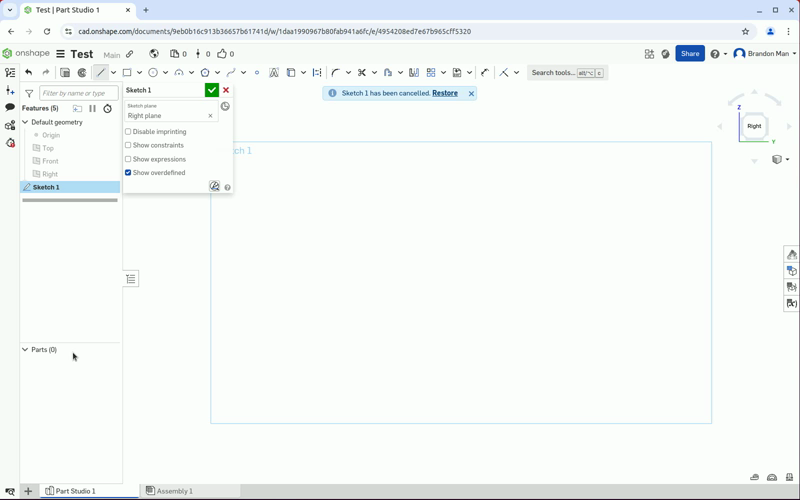
key_down(shift)
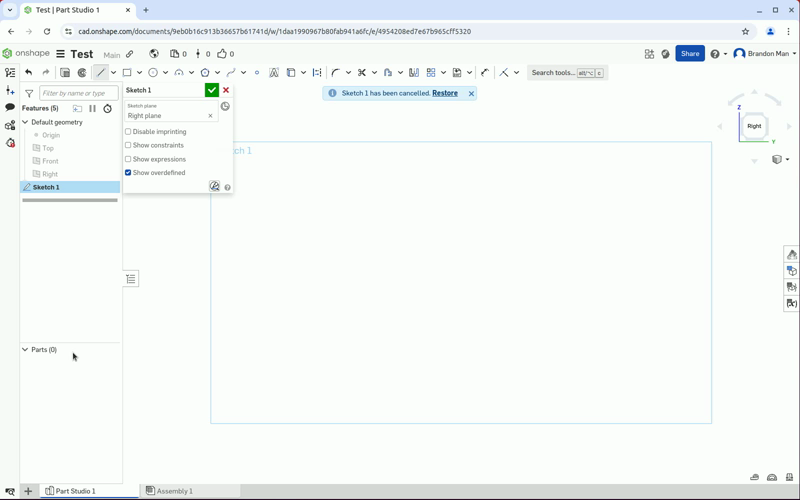
mouse_move(431, 351)
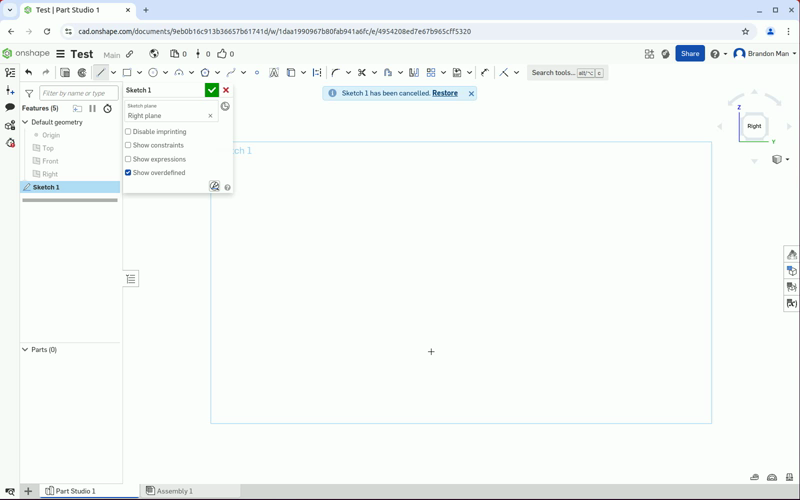
click(431, 351)
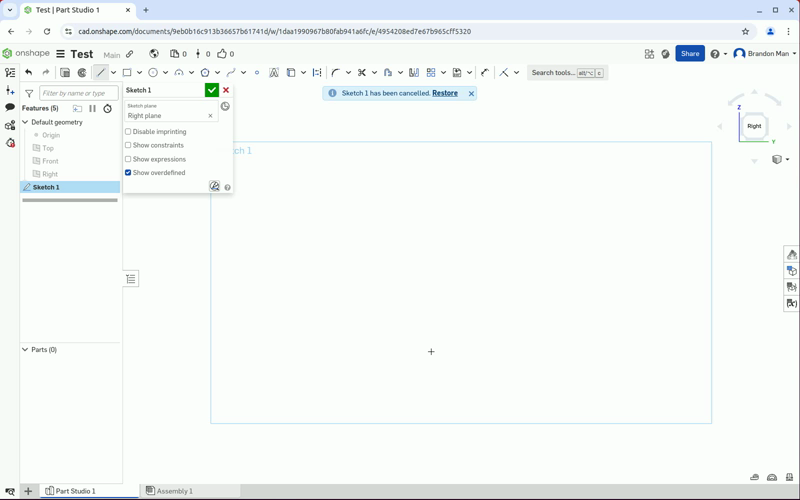
key_up(shift)
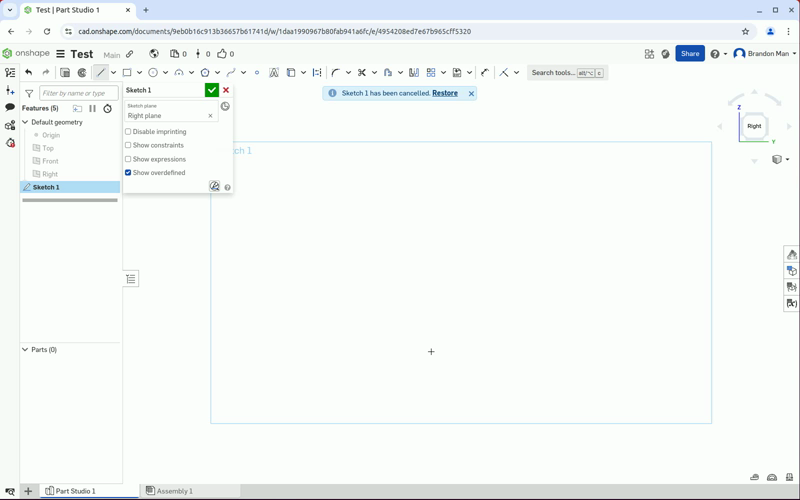
key_down(shift)
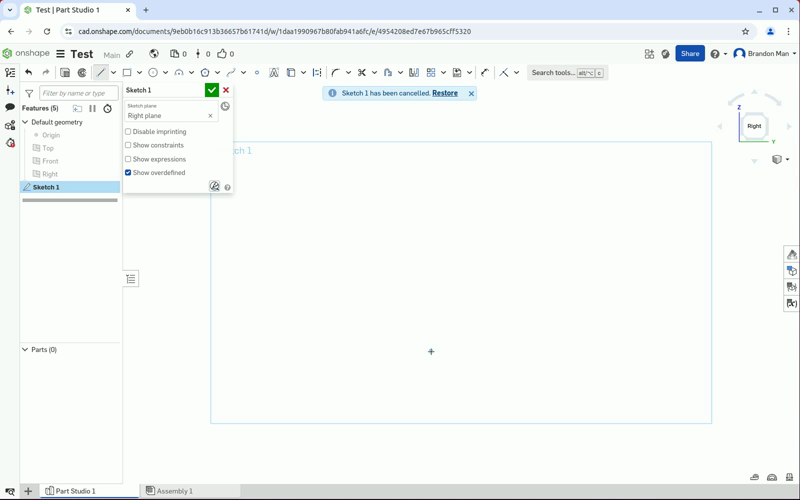
mouse_move(500, 351)
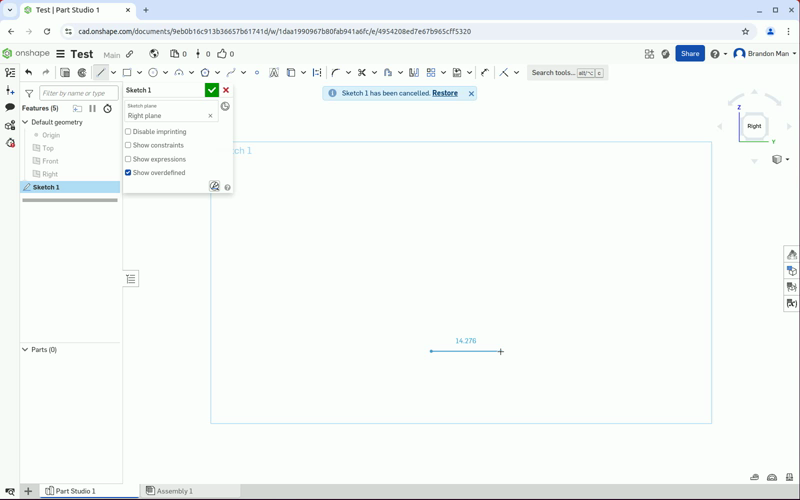
click(500, 351)
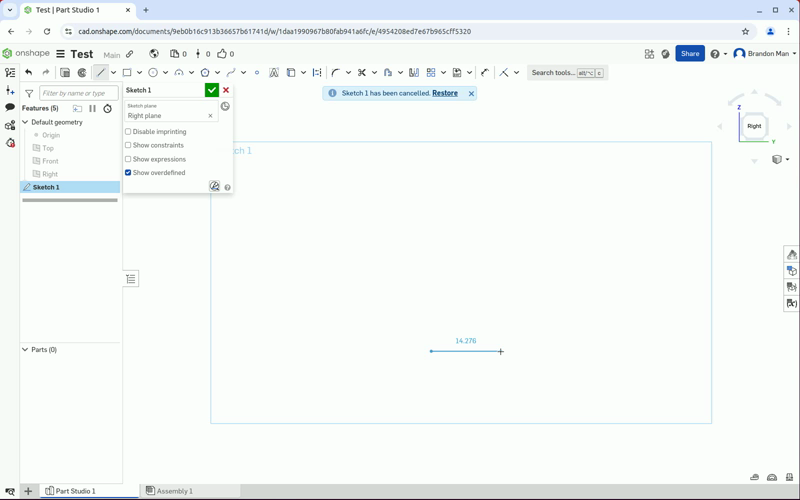
key_up(shift)
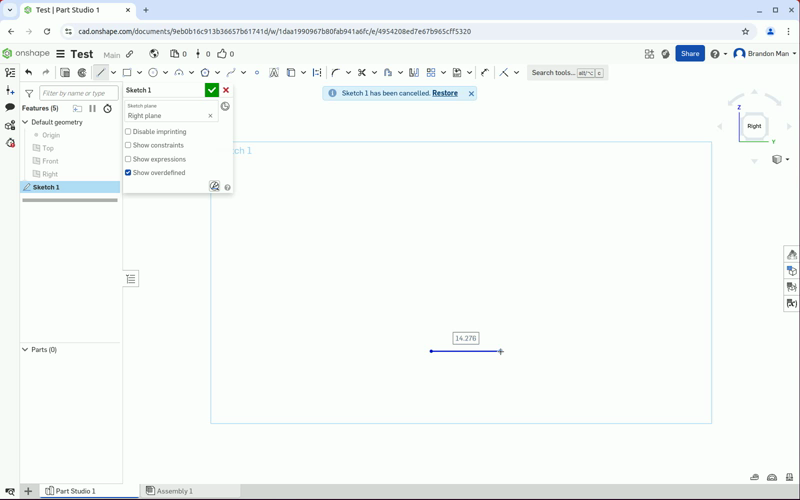
key_down(shift)
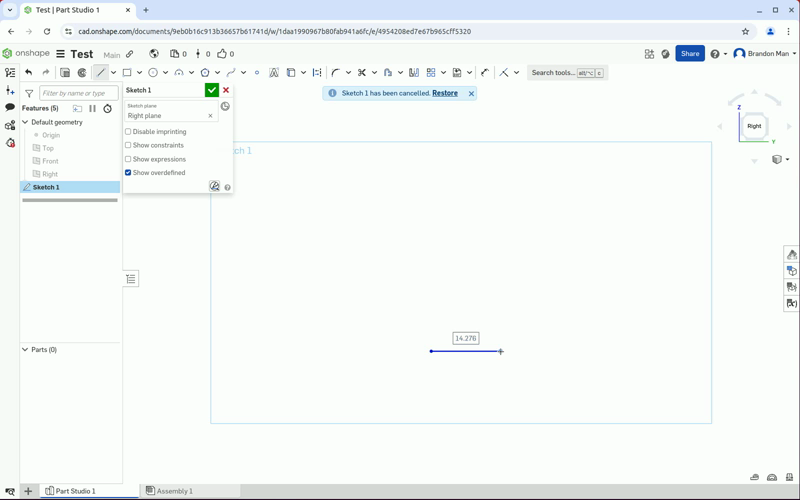
mouse_move(500, 178)
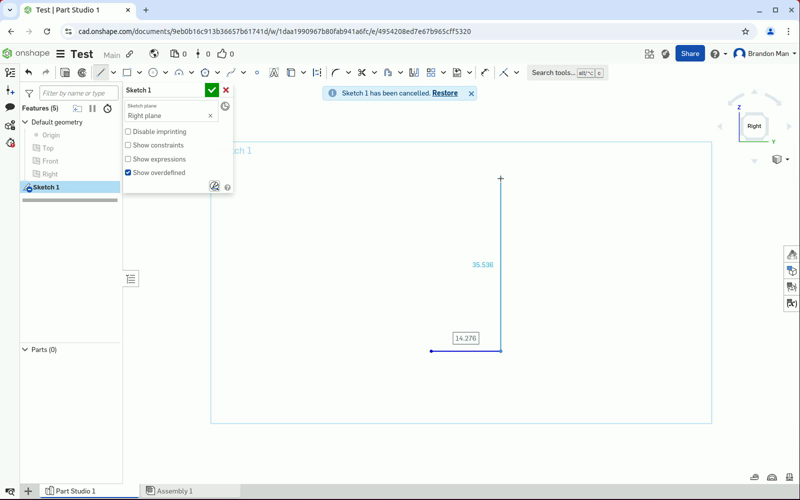
click(500, 178)
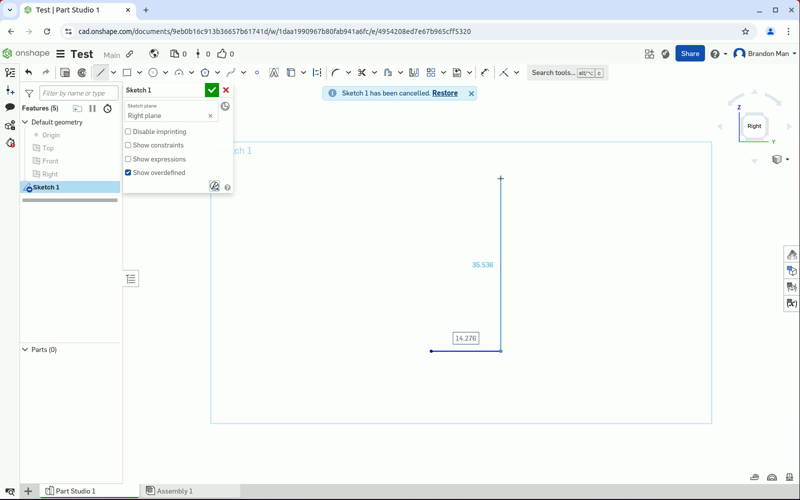
key_up(shift)
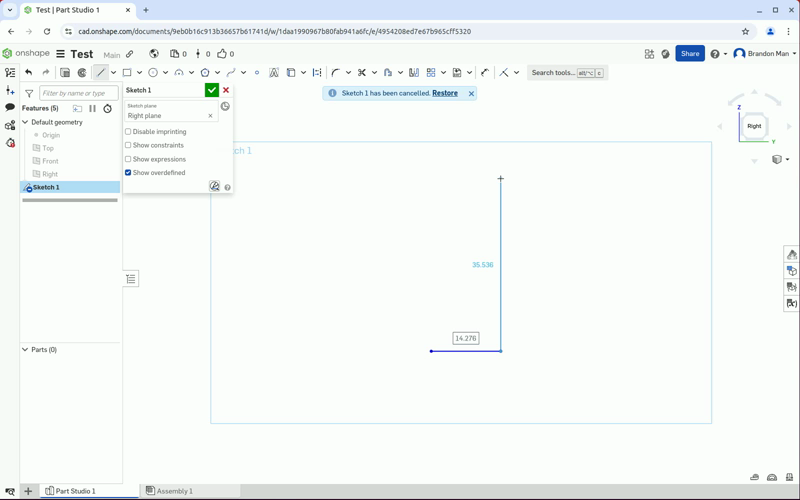
key_down(shift)
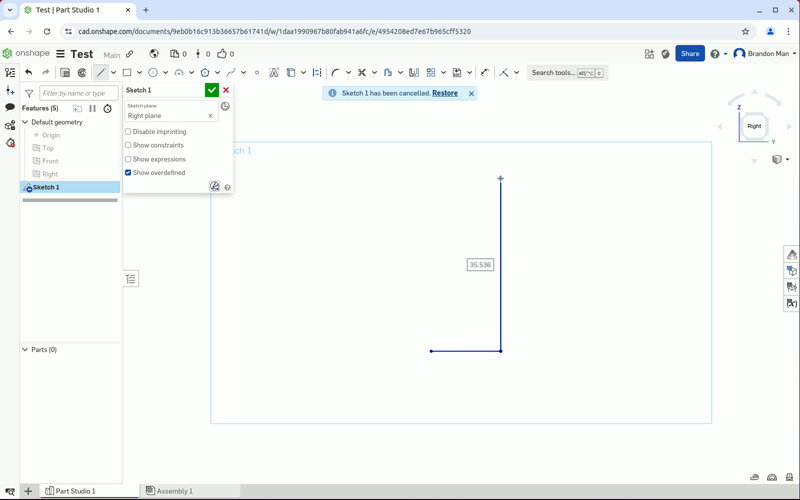
mouse_move(431, 178)
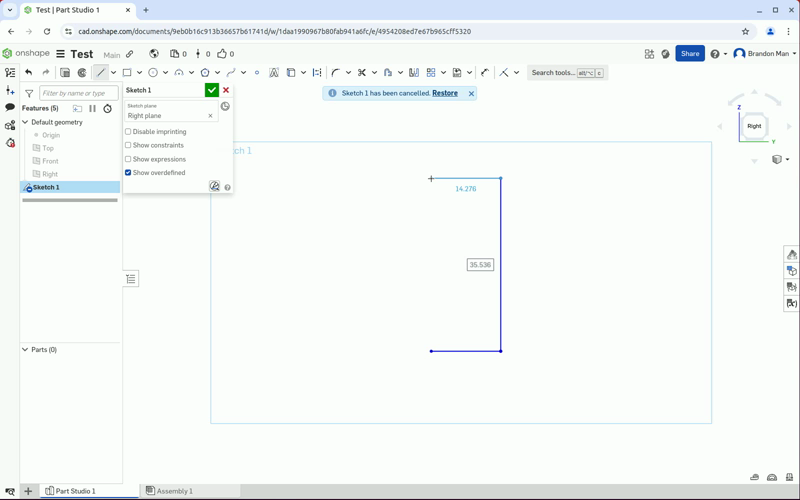
click(431, 178)
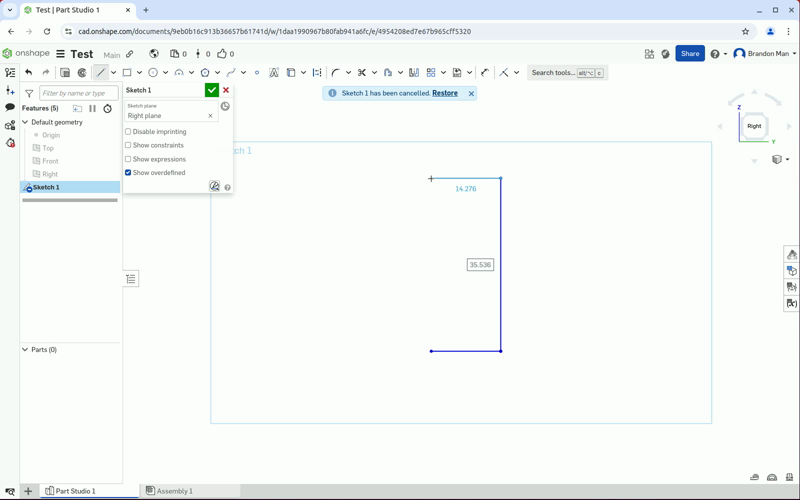
key_up(shift)
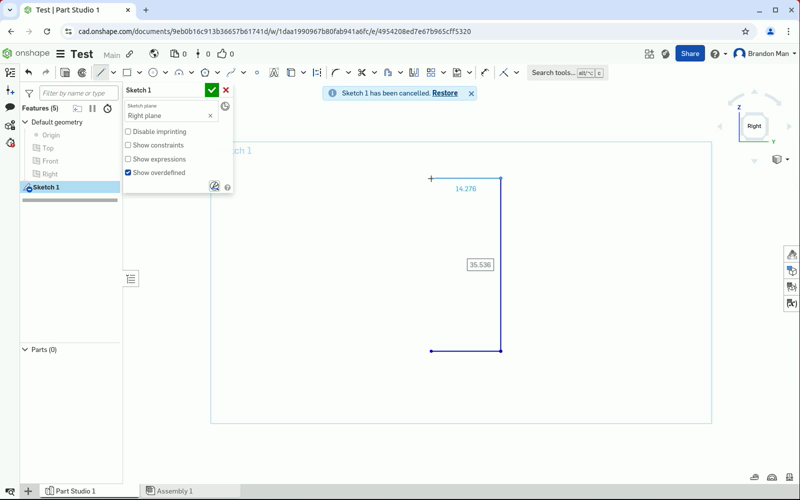
key_down(shift)
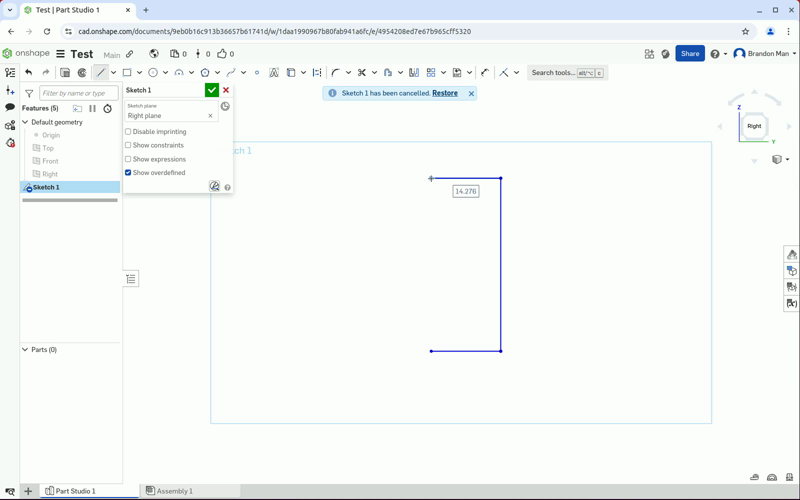
mouse_move(431, 351)
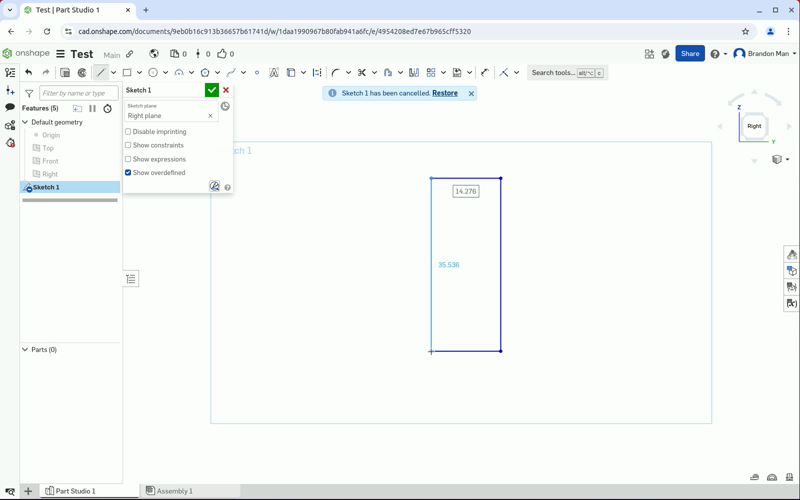
key_up(shift)
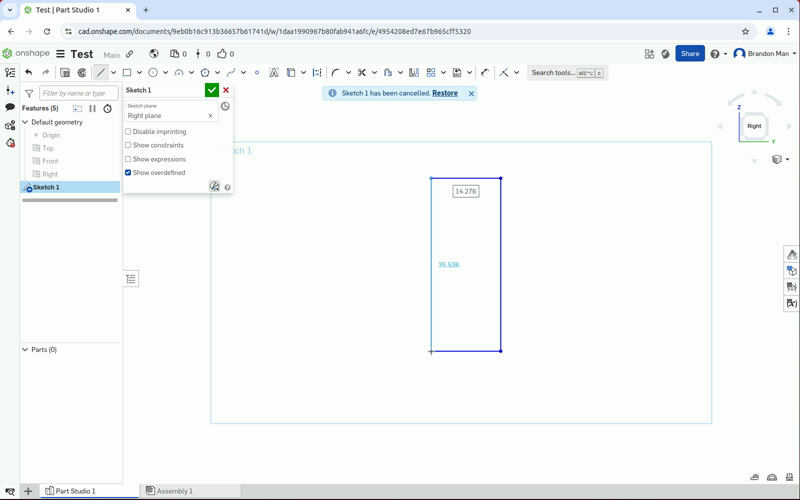
click(431, 351)
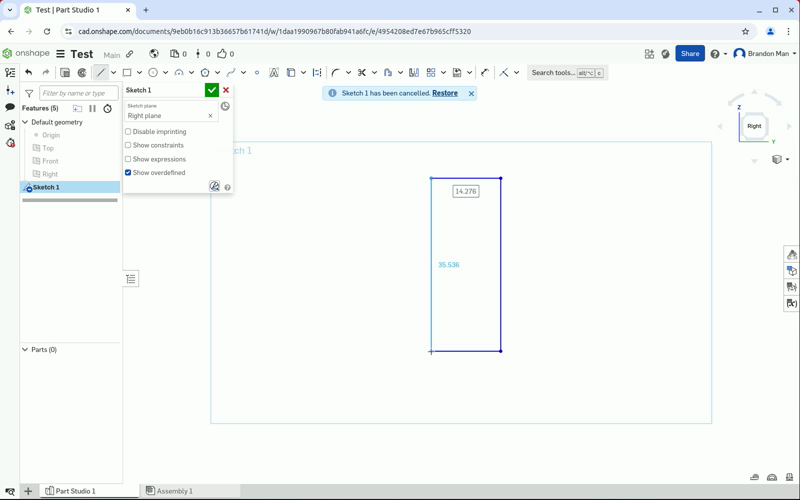
key(esc)
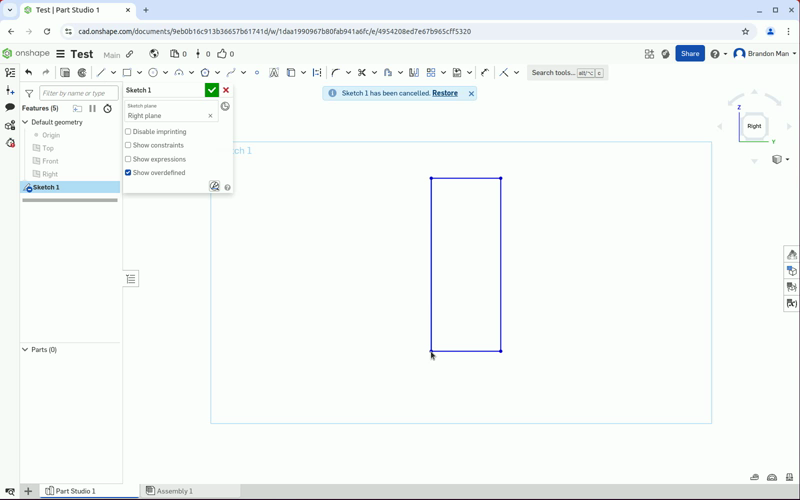
mouse_move(479, 336)
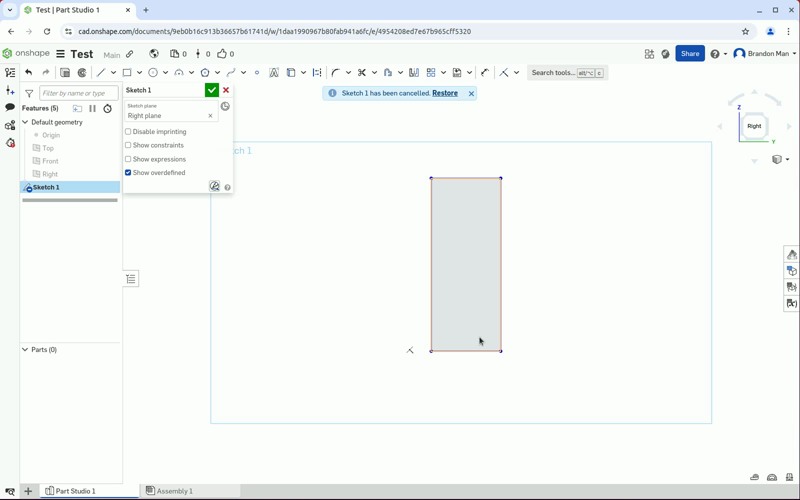
click(479, 336)
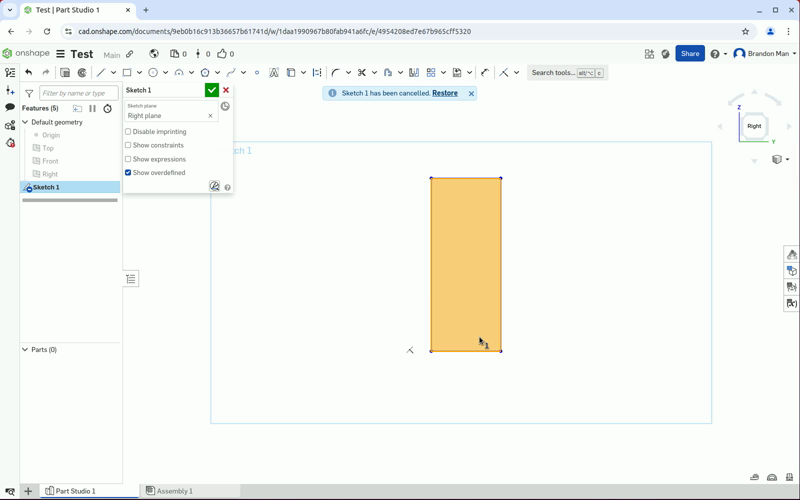
mouse_move(73, 352)
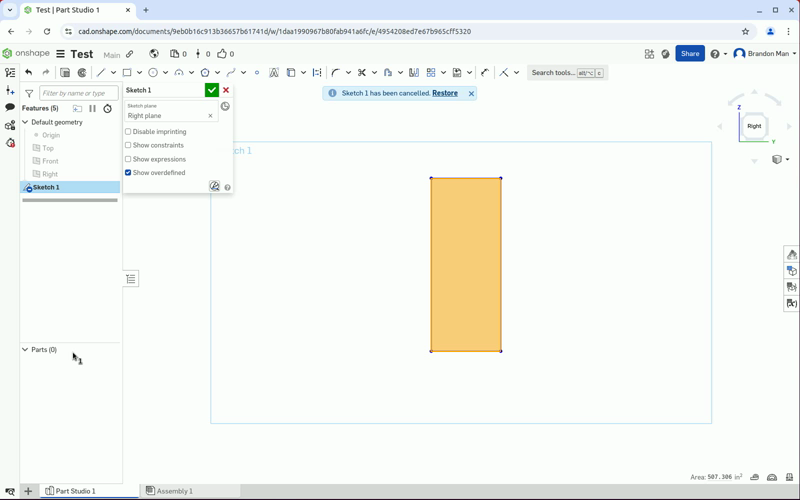
key(shift+y)
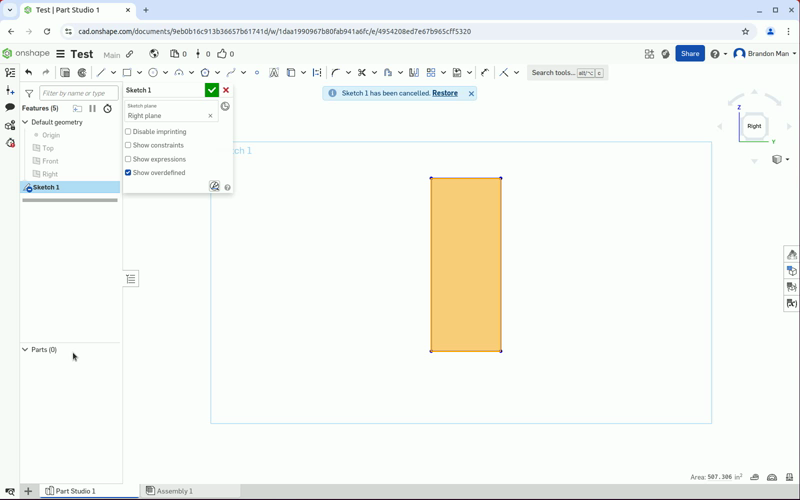
key(shift+e)
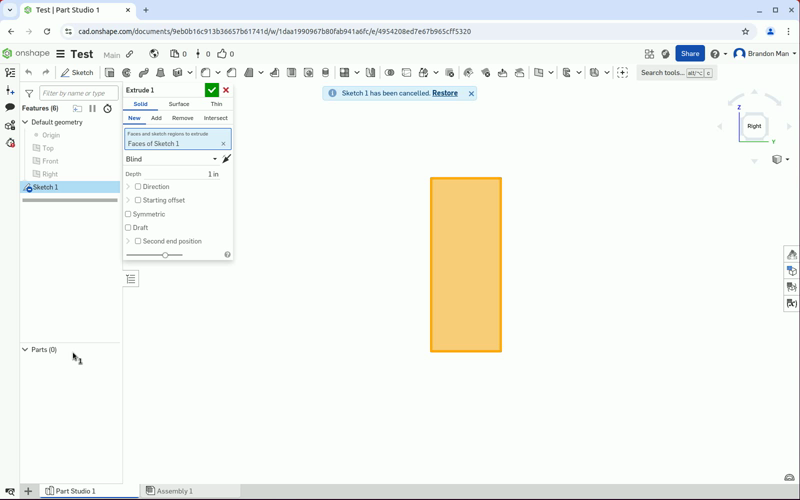
mouse_move(143, 106)
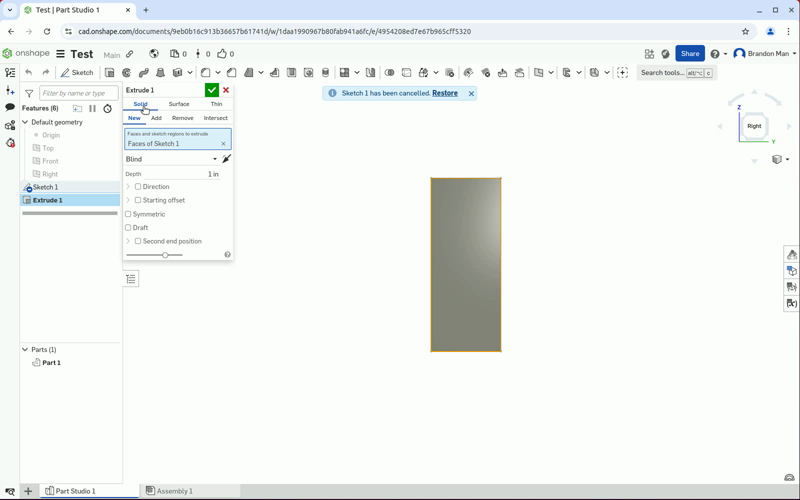
click(143, 106)
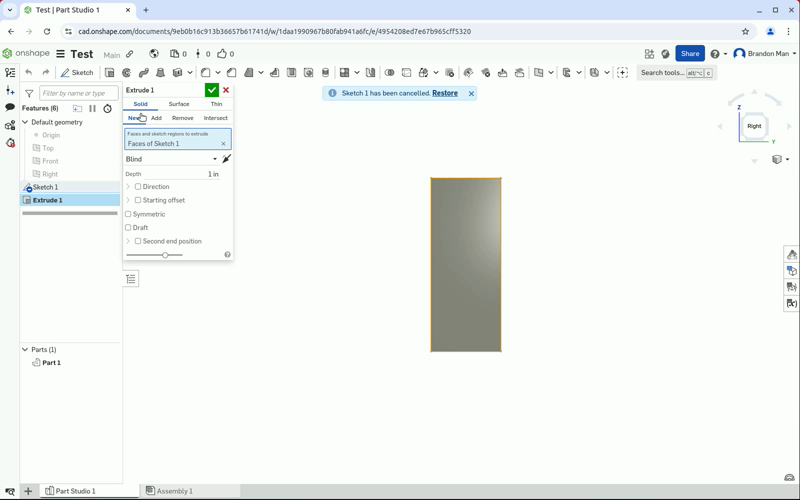
mouse_move(137, 120)
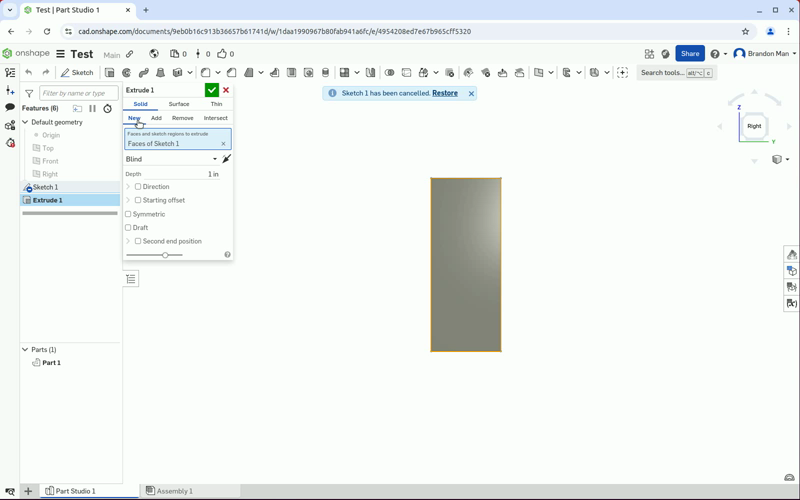
click(137, 120)
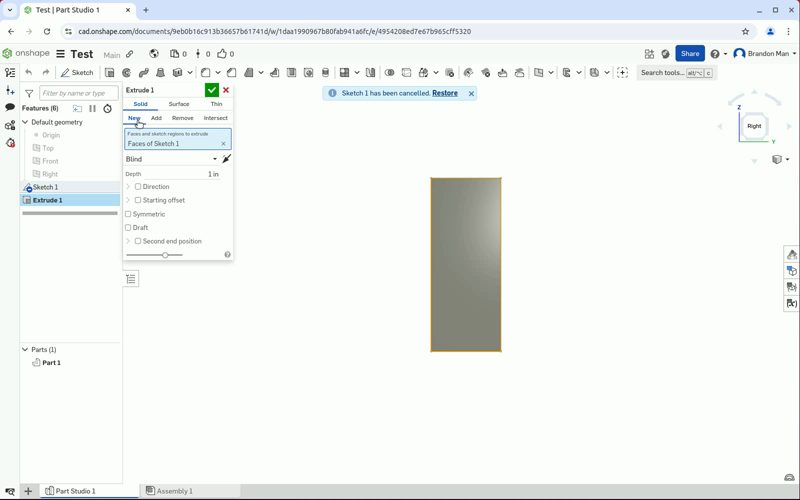
key(tab, 4)
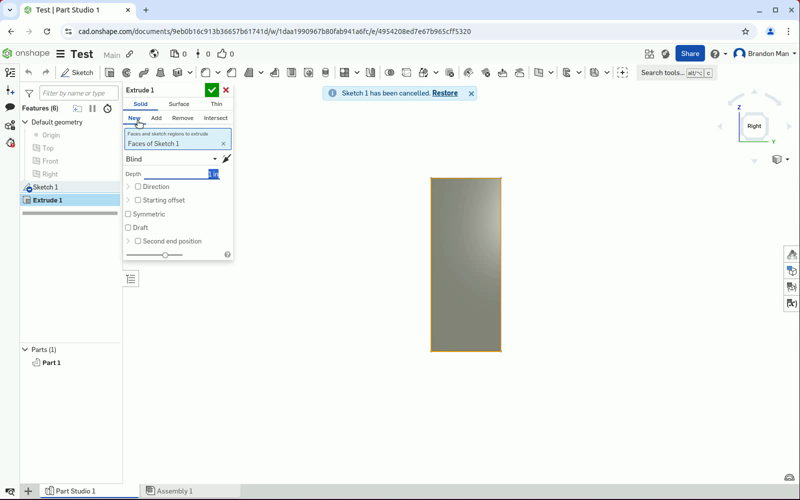
text(2.166)
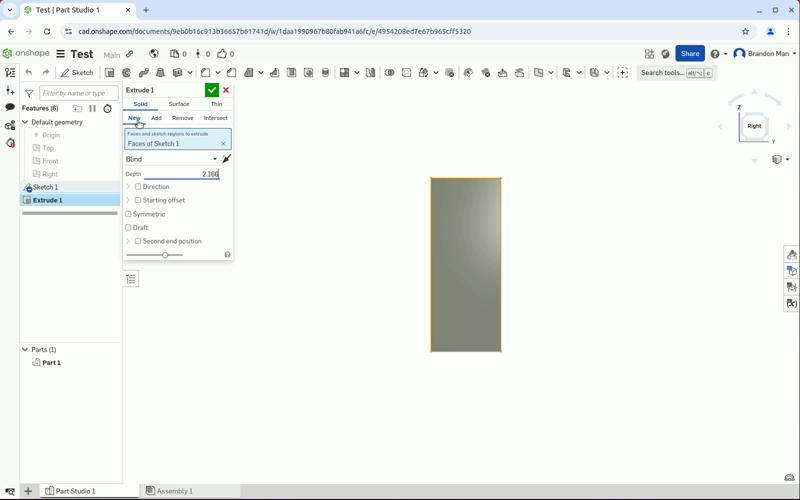
key(enter)
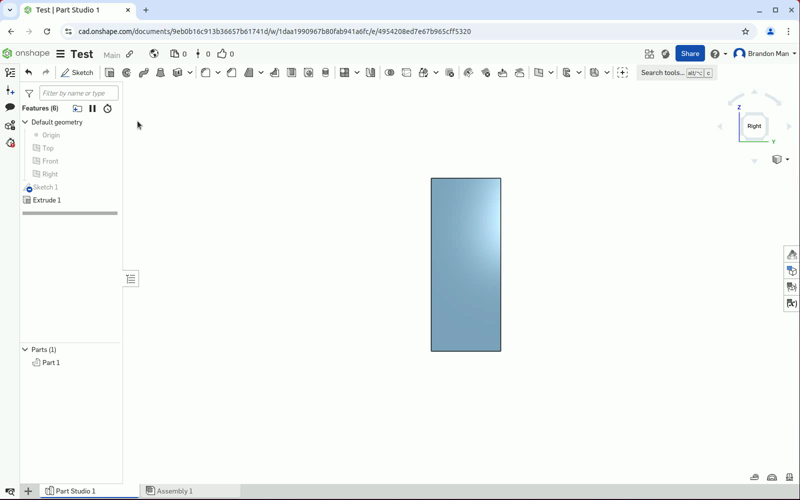
key(shift+h)
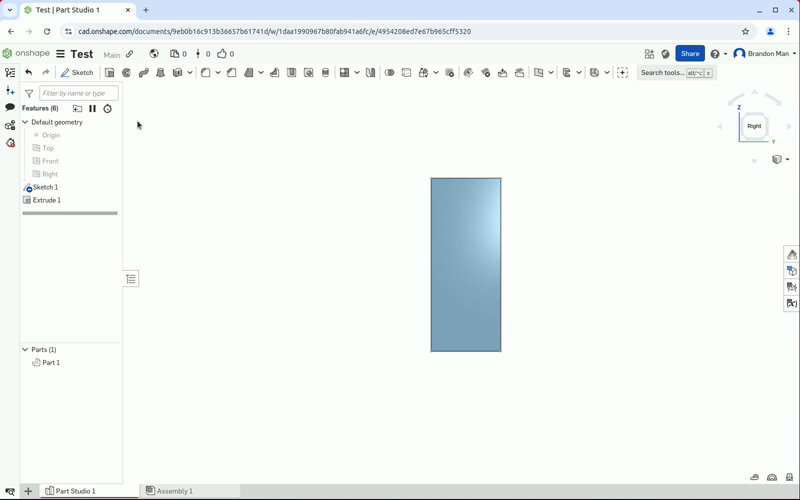
key(shift+h)
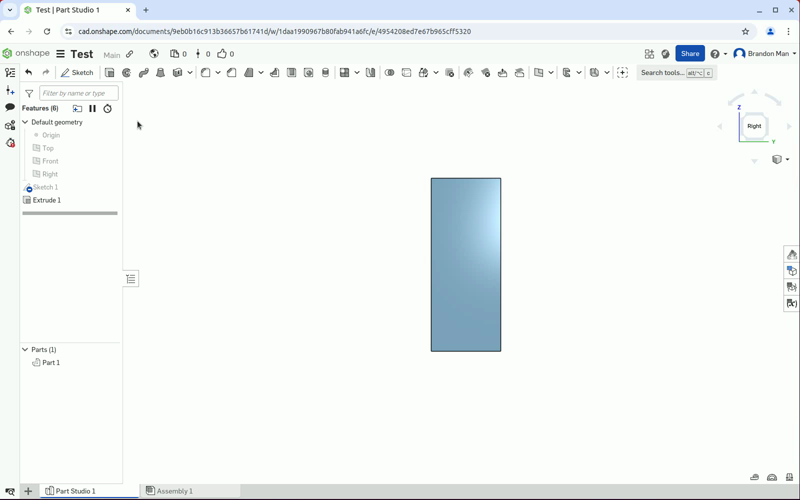
mouse_move(73, 189)
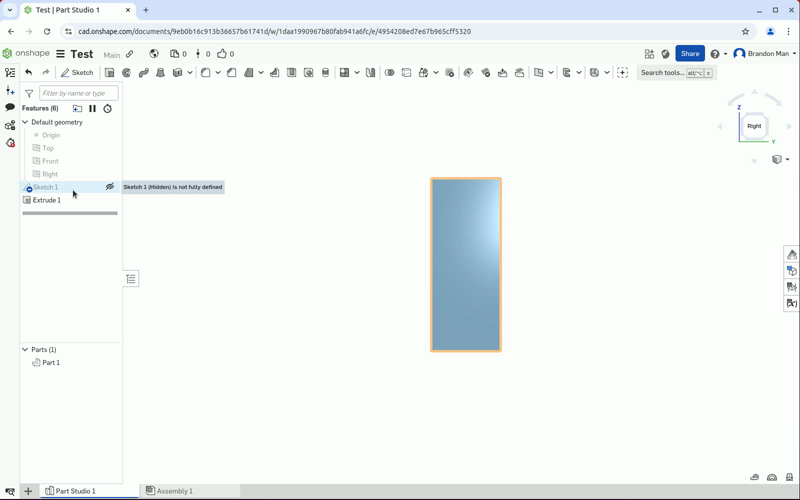
click(73, 189)
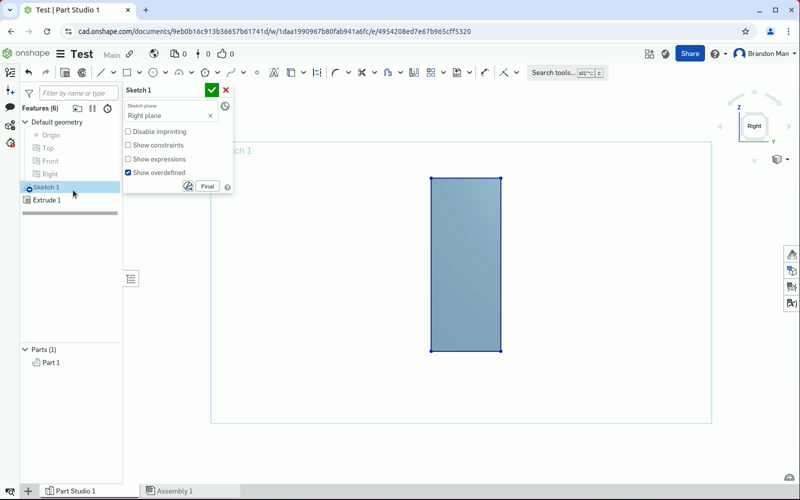
mouse_move(229, 92)
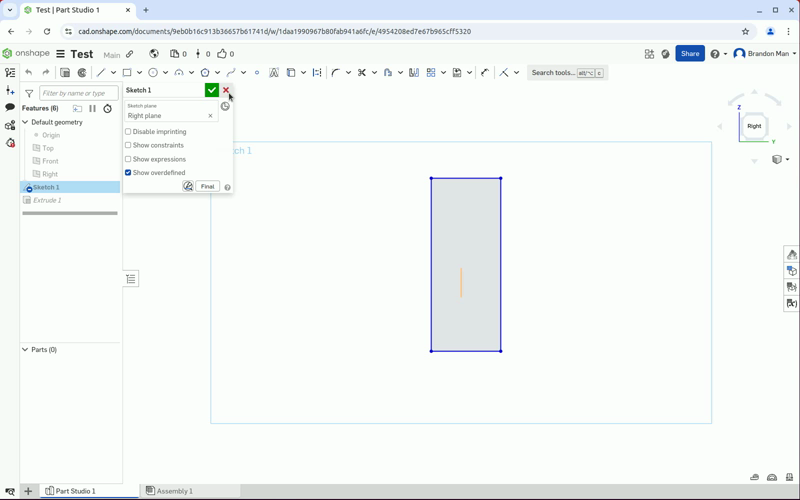
click(229, 92)
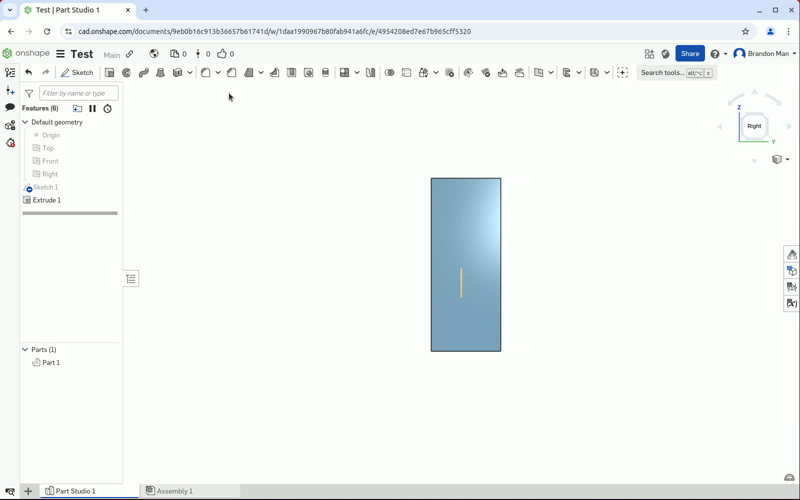
mouse_move(73, 352)
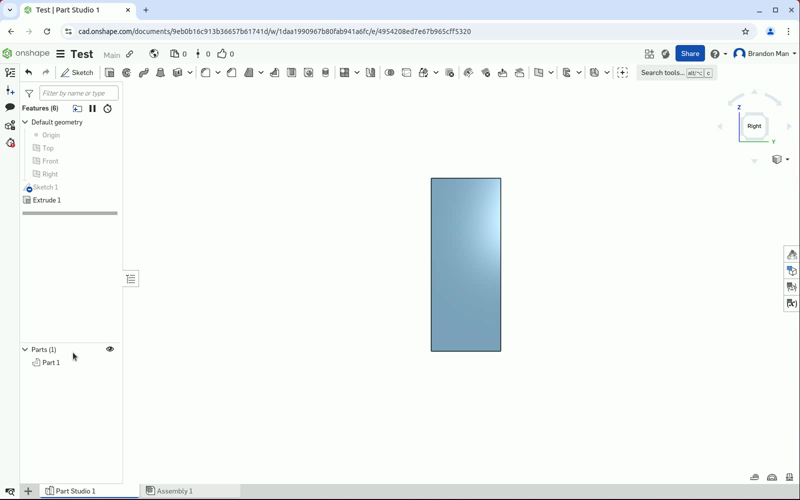
key(y)
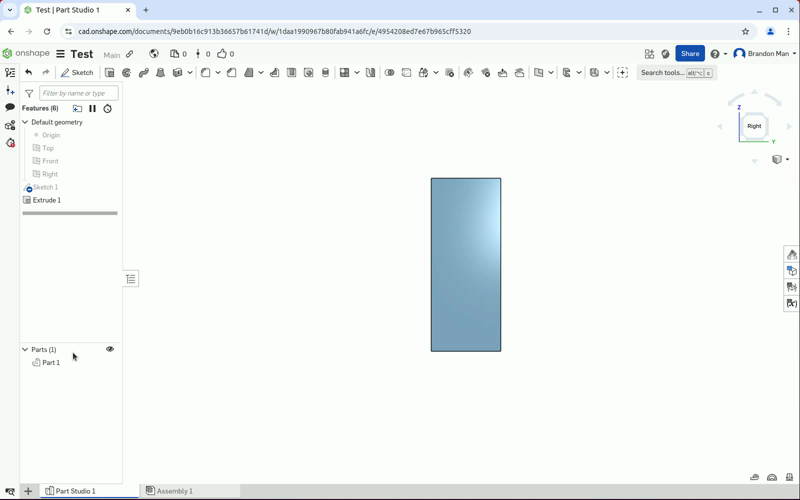
key(shift+p)
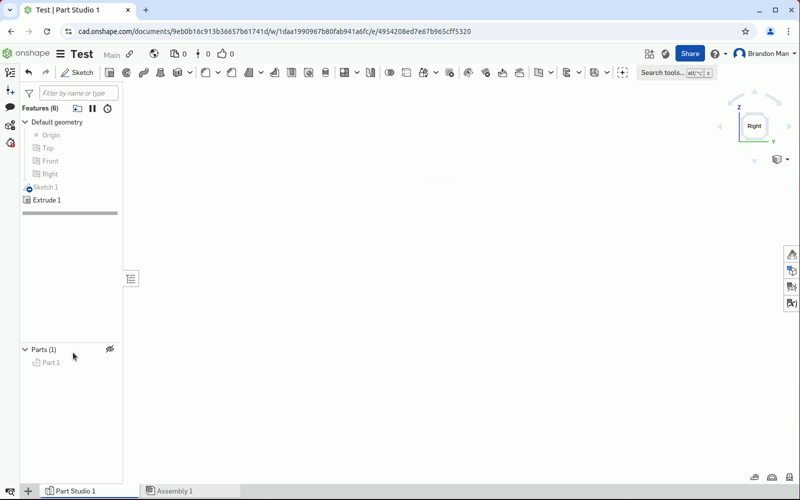
key(space)
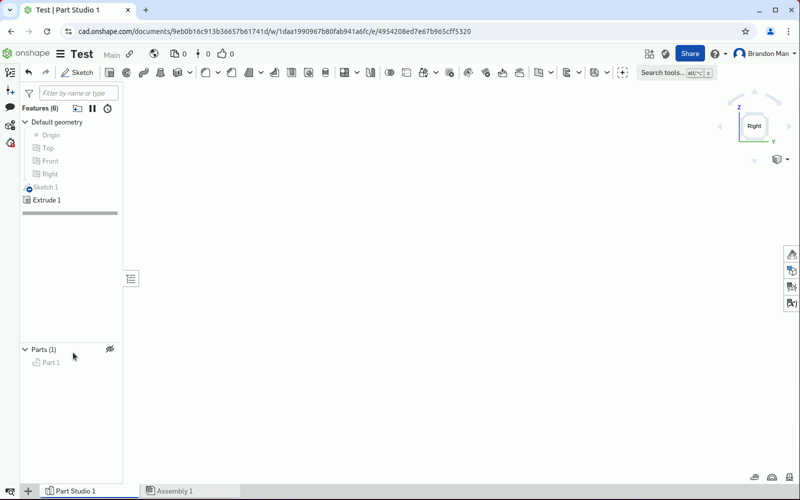
key_down(shift)
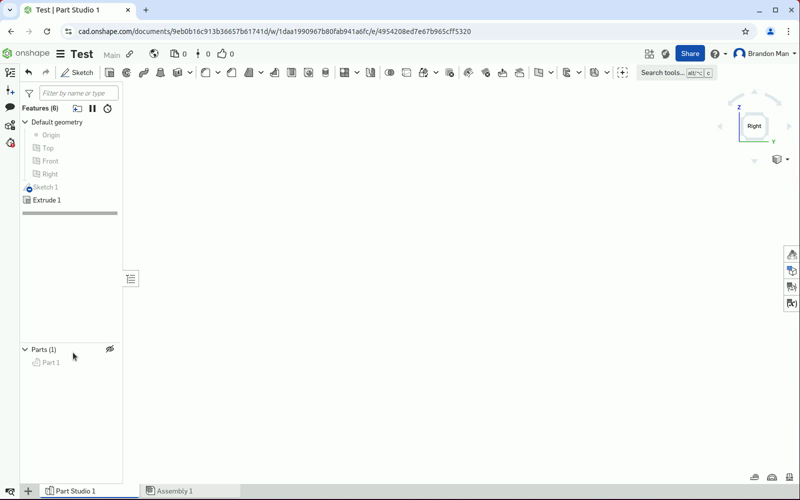
key(right)
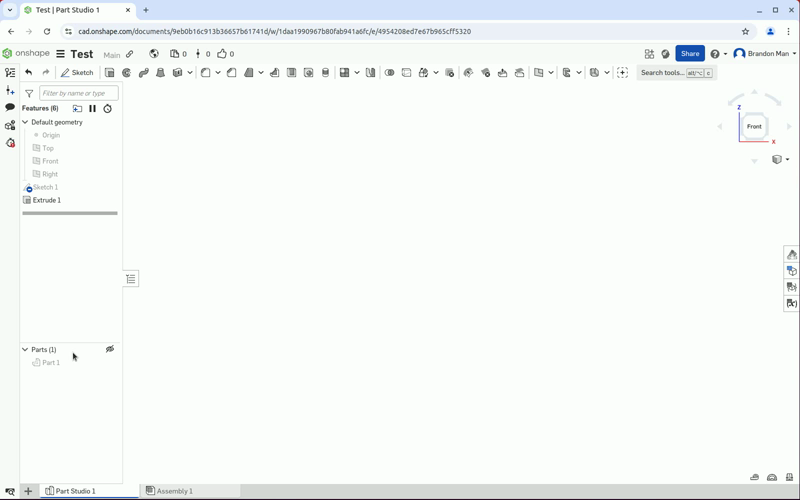
key_up(shift)
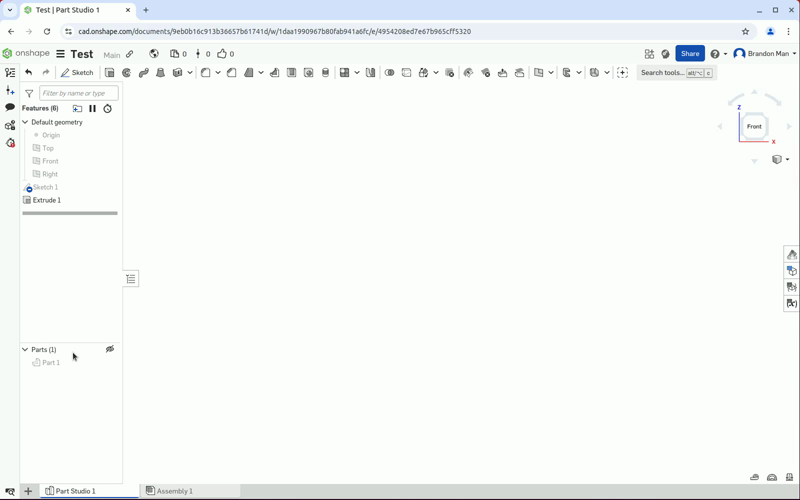
key(space)
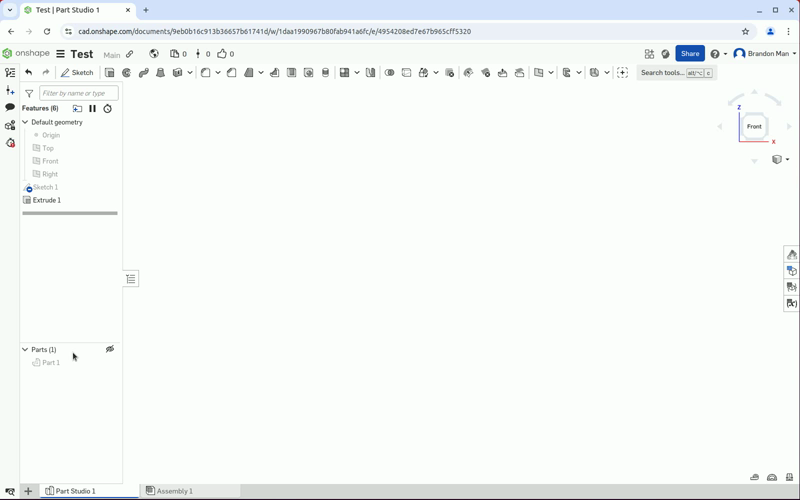
key_down(shift)
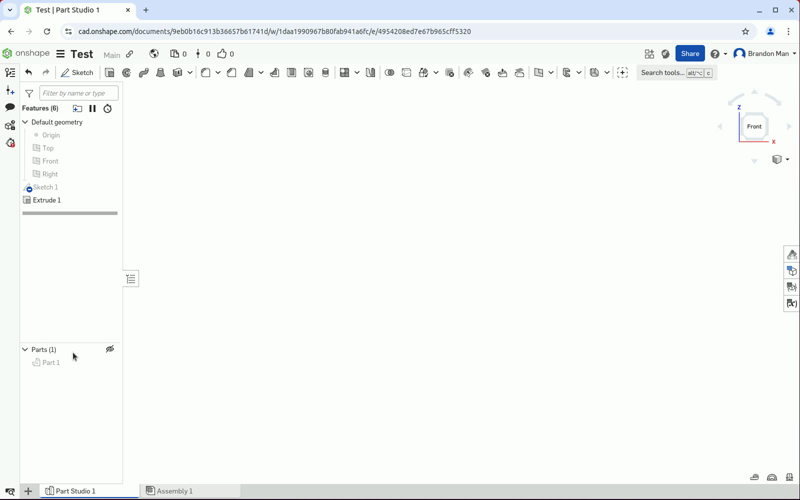
key(down)
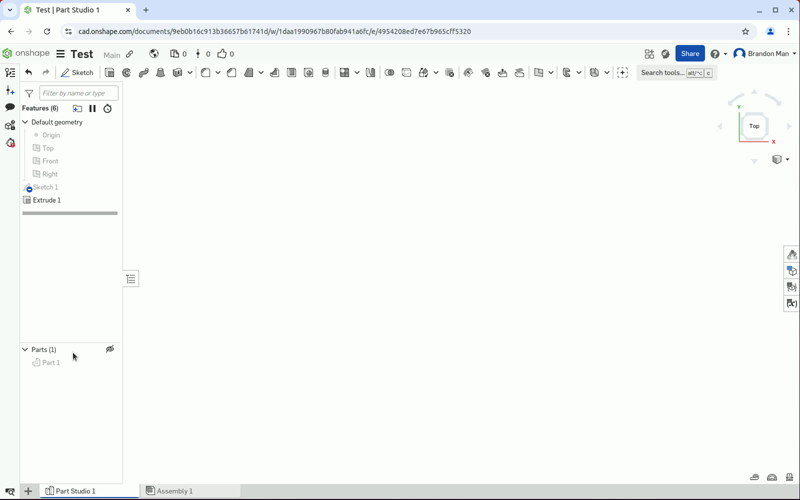
key_up(shift)
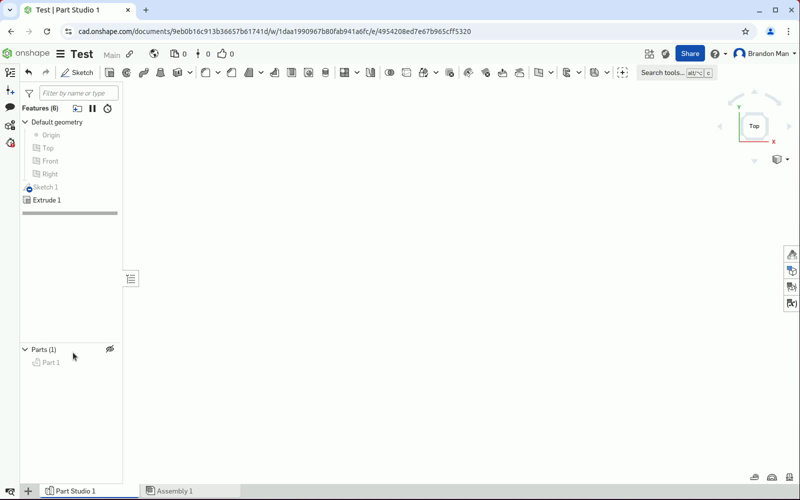
mouse_move(73, 352)
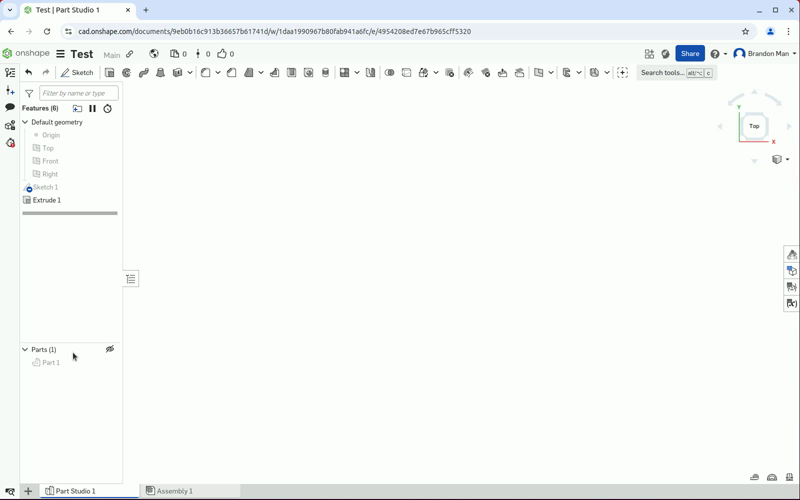
key(shift+y)
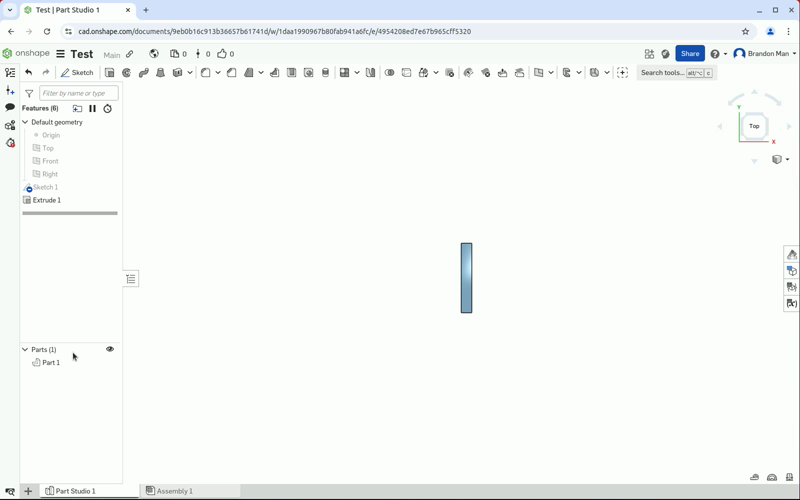
mouse_move(541, 75)
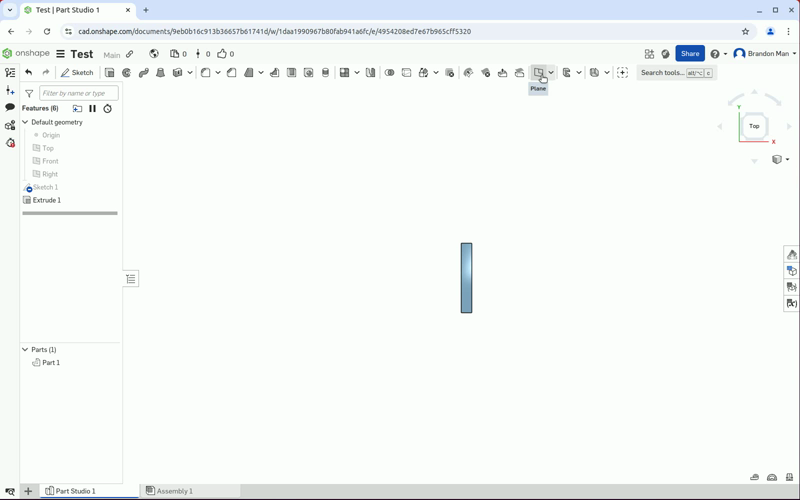
click(541, 75)
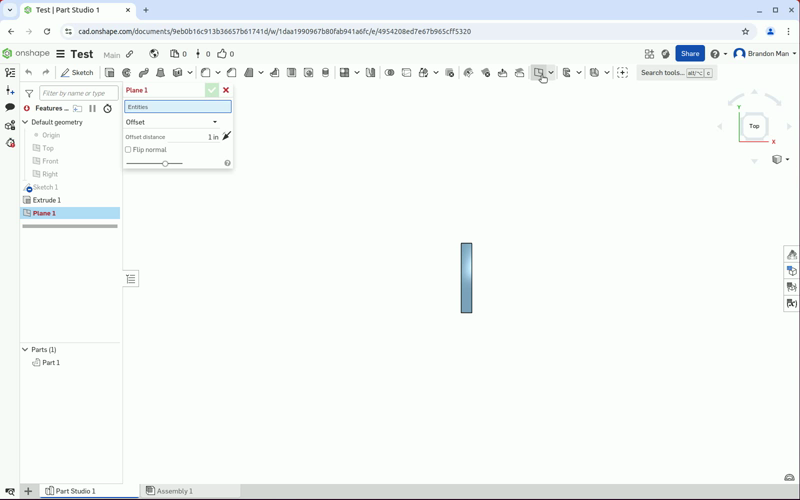
mouse_move(73, 150)
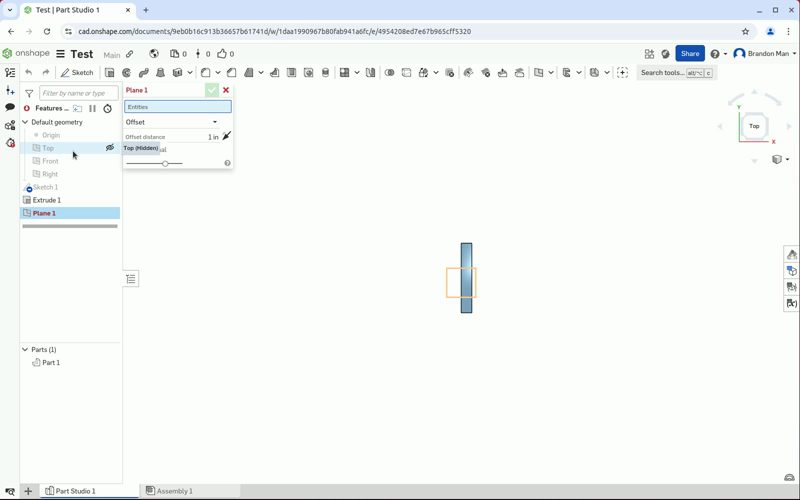
click(73, 150)
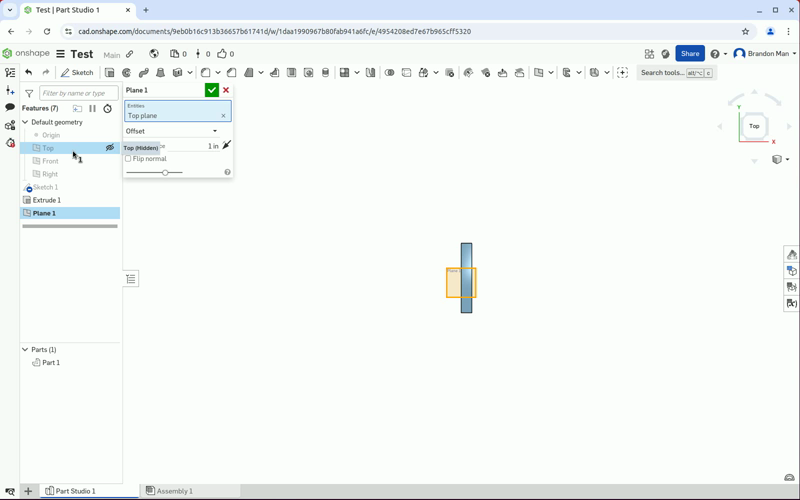
key(tab, 2)
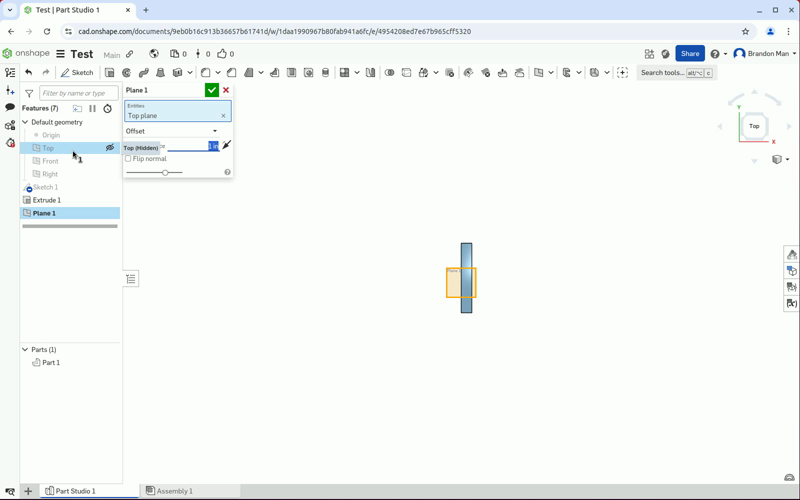
text(21.66)
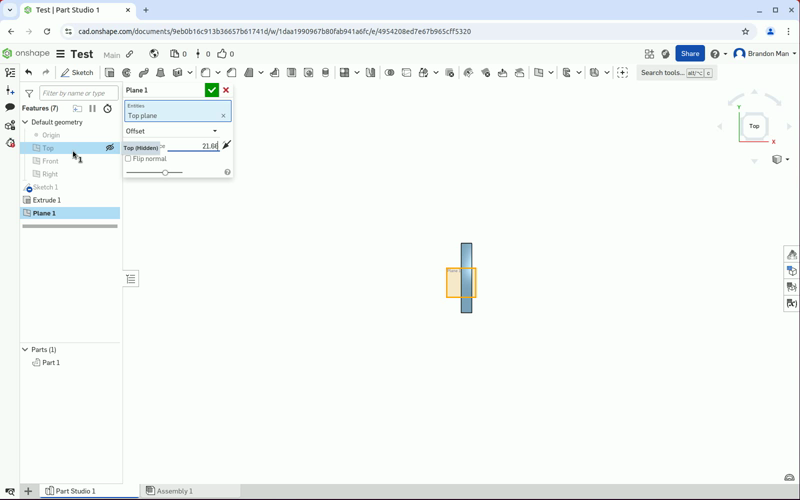
key(enter, 2)
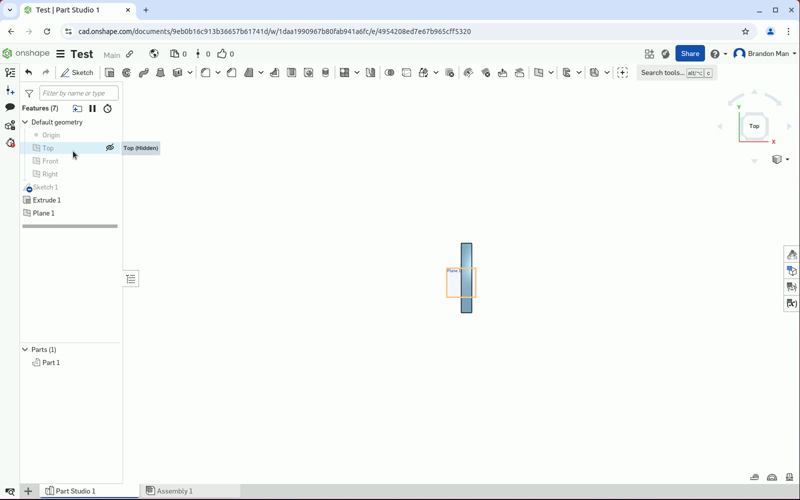
key(shift+s)
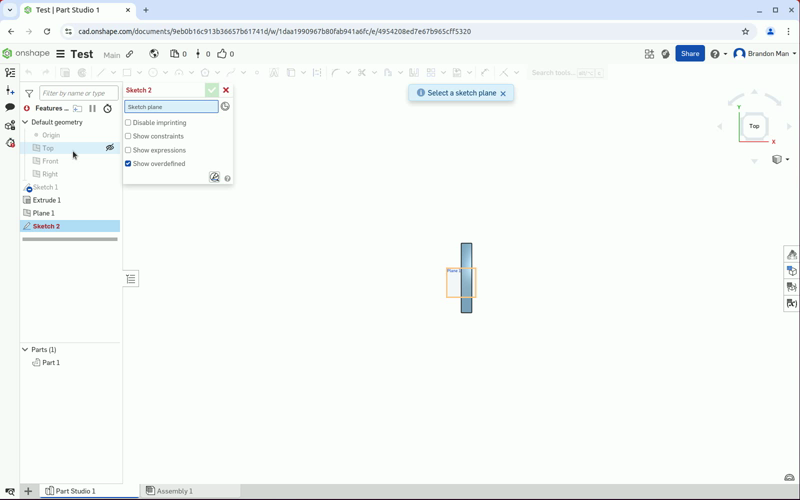
mouse_move(73, 215)
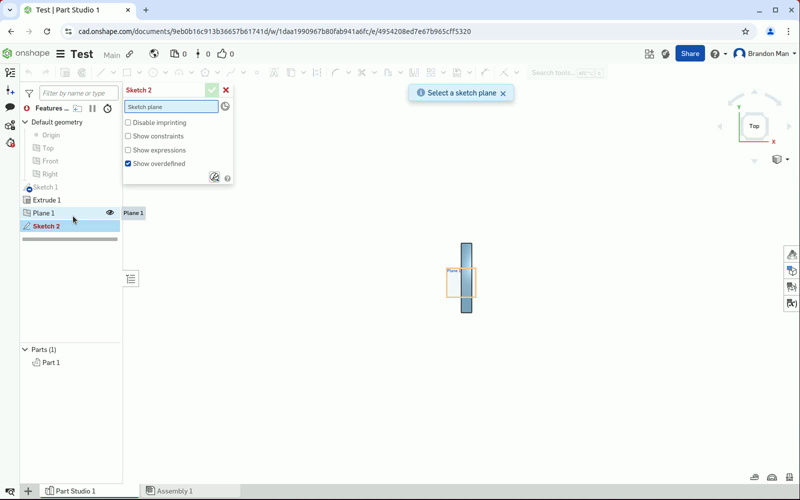
click(73, 215)
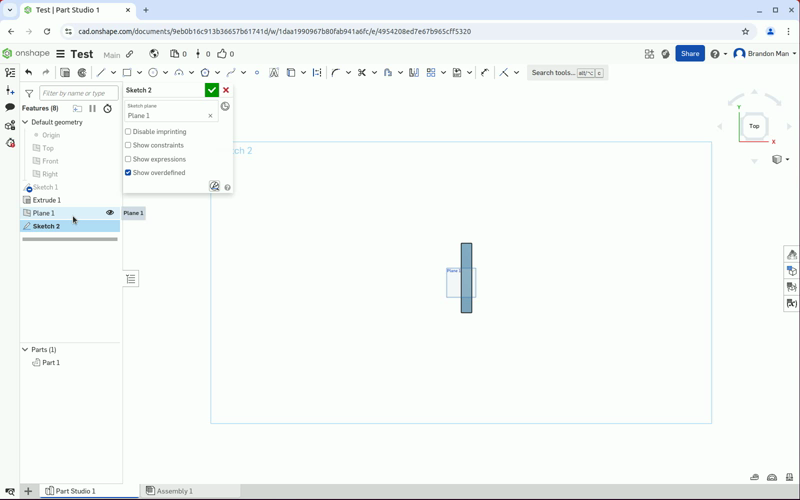
mouse_move(73, 352)
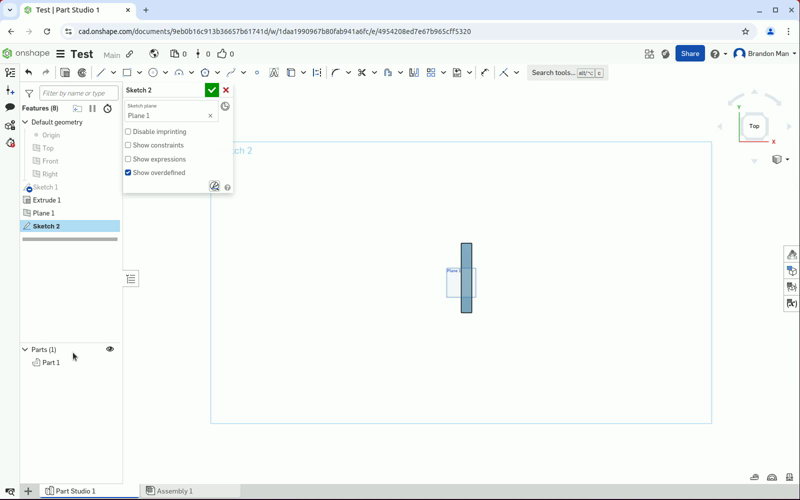
key(y)
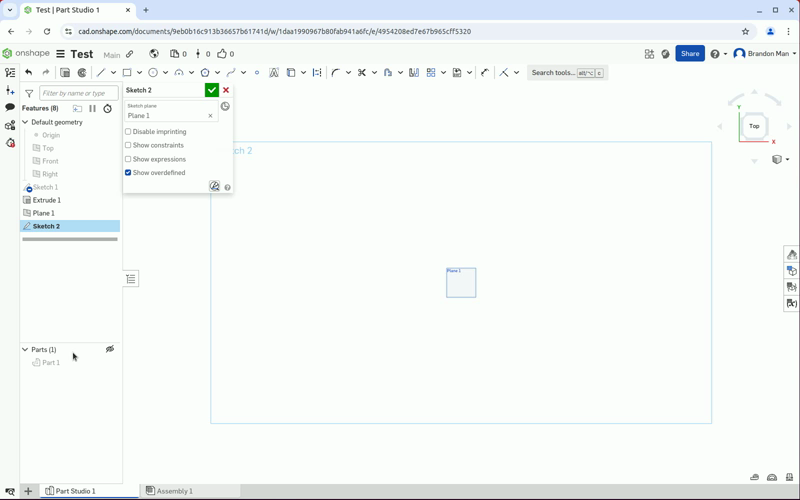
key(c)
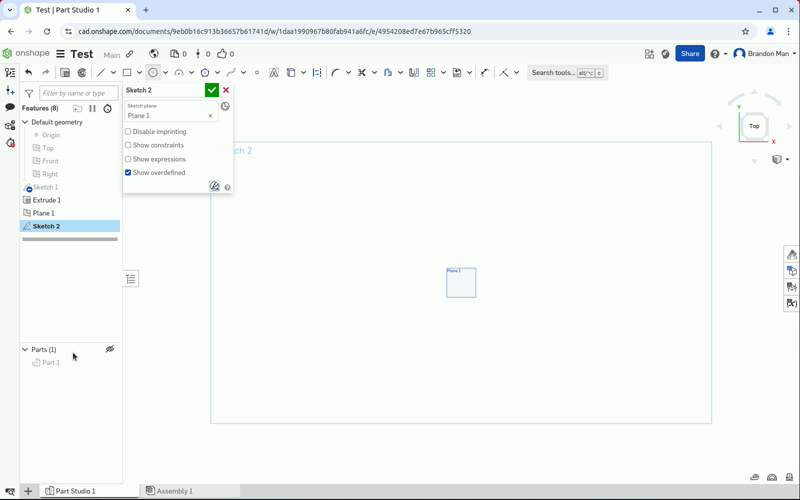
key_down(shift)
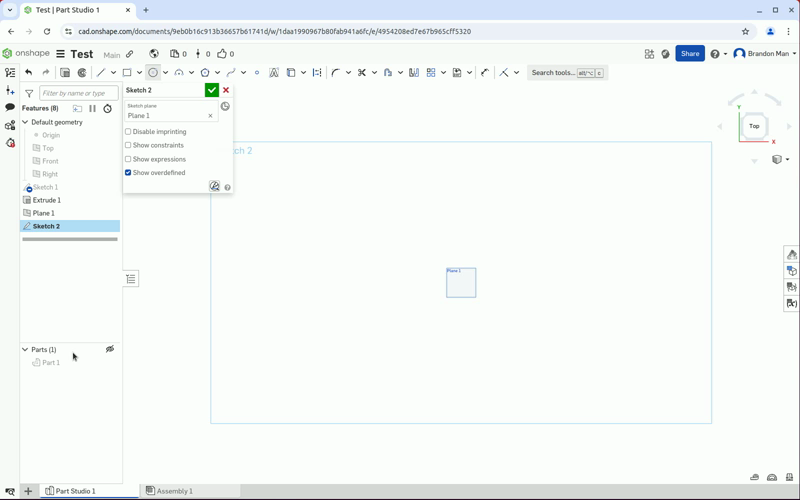
mouse_move(466, 297)
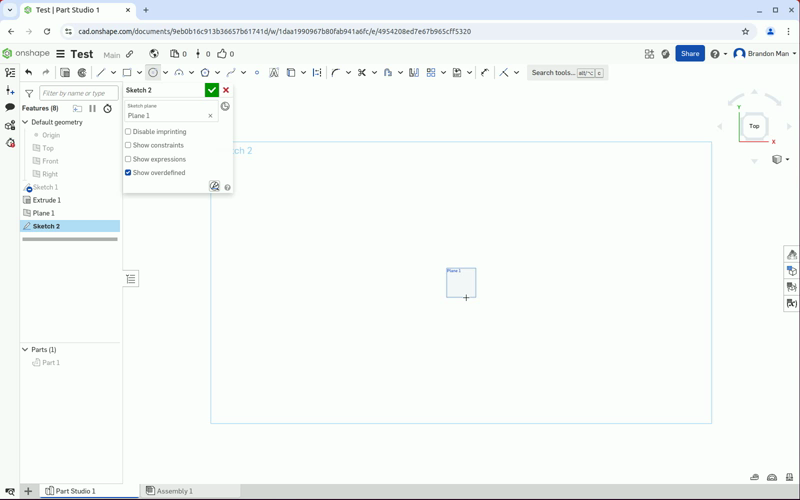
click(466, 297)
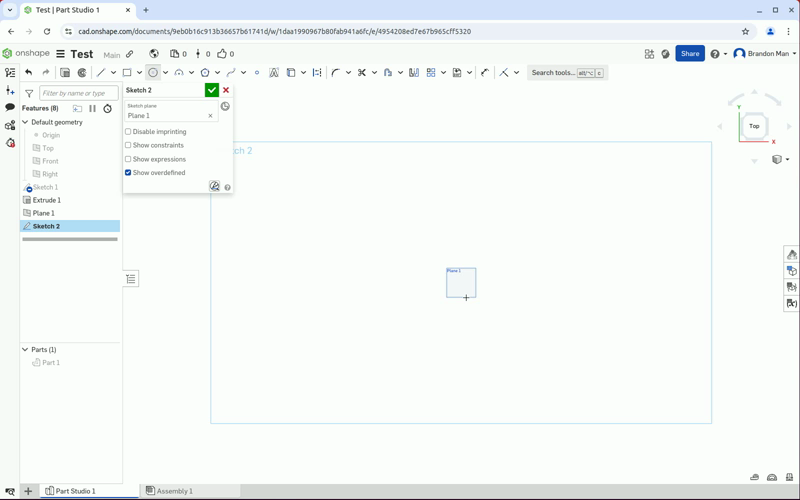
key_up(shift)
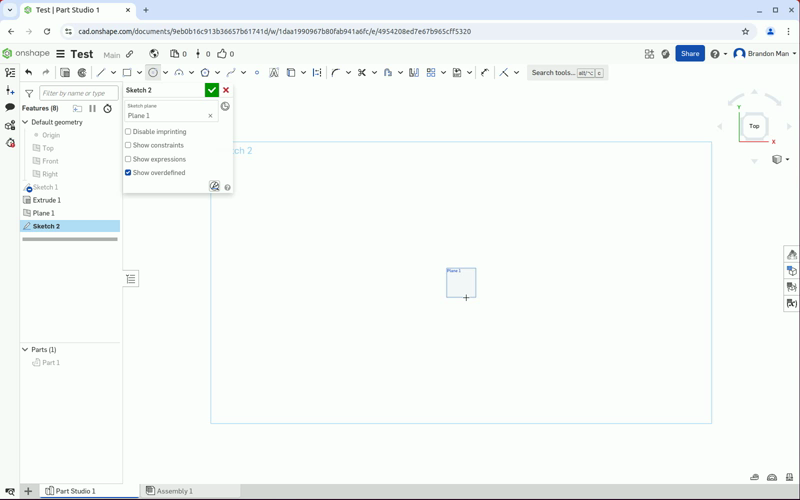
mouse_move(468, 297)
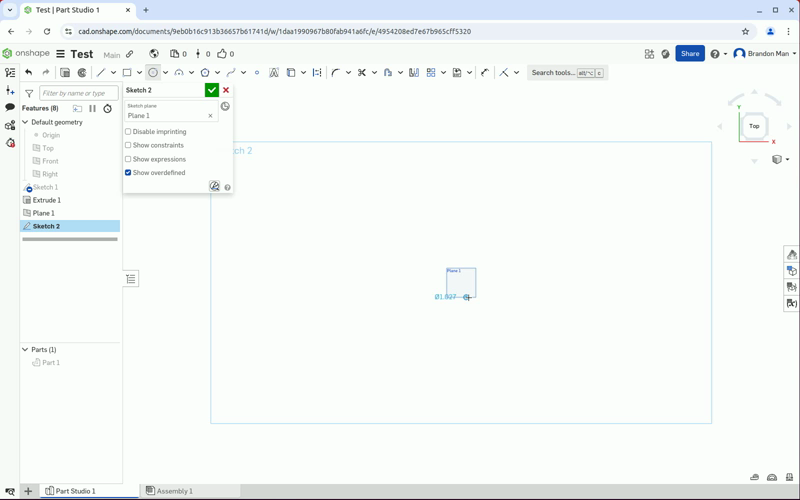
scroll(6)
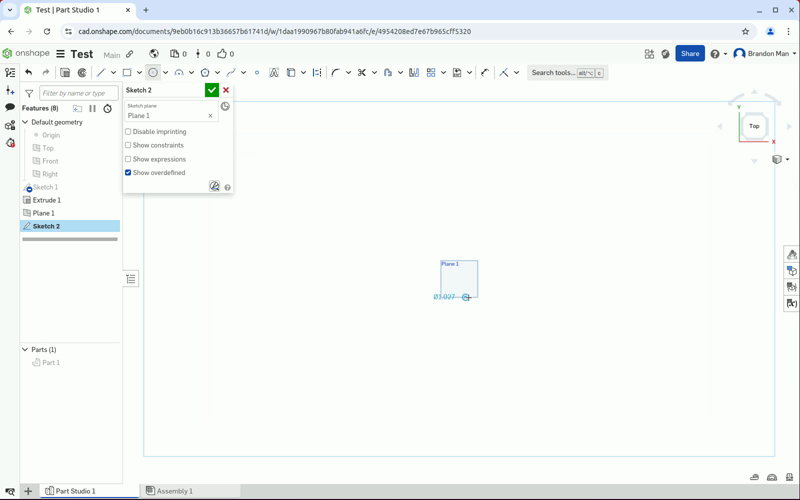
scroll(6)
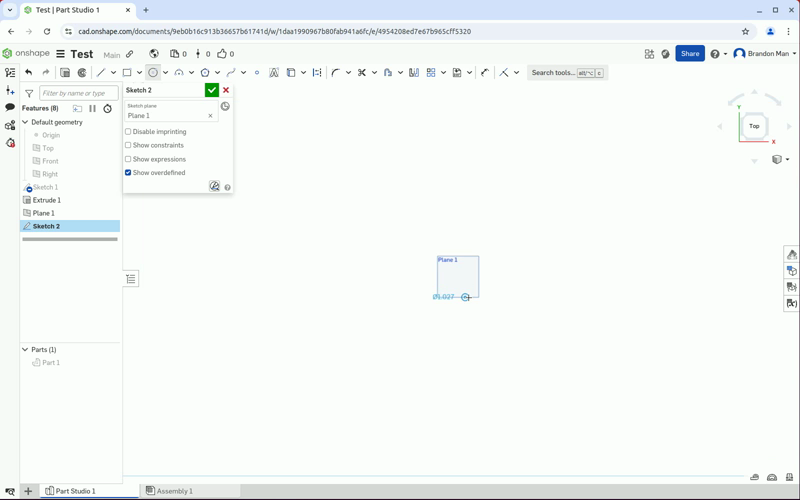
scroll(6)
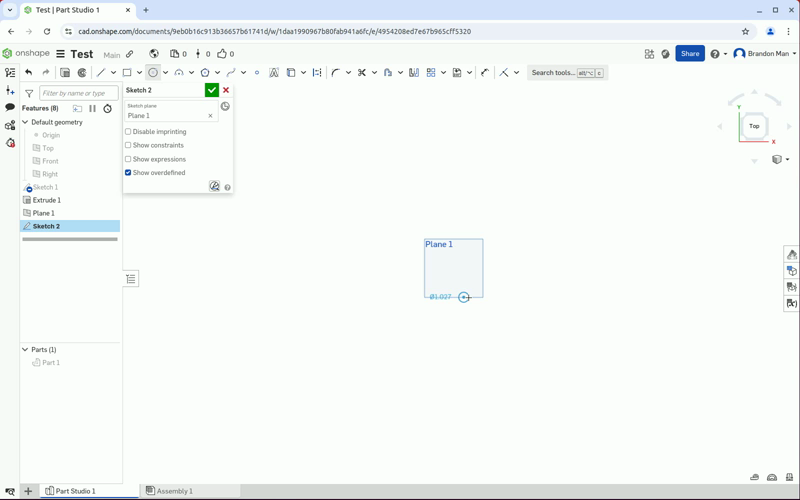
scroll(6)
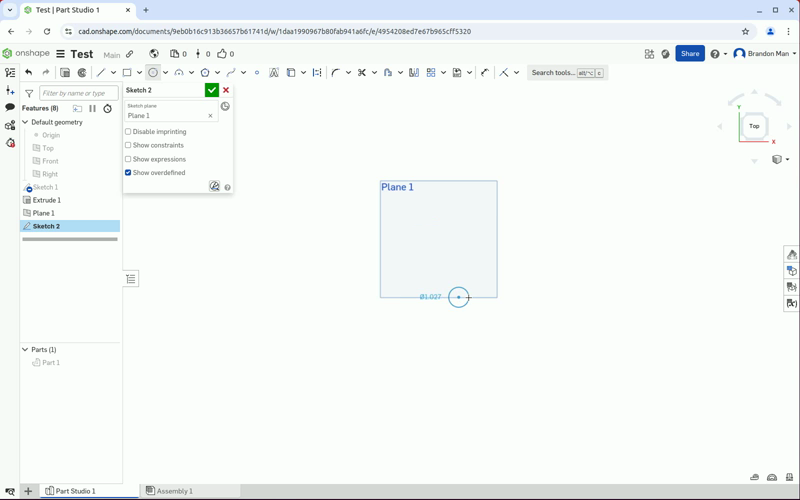
scroll(6)
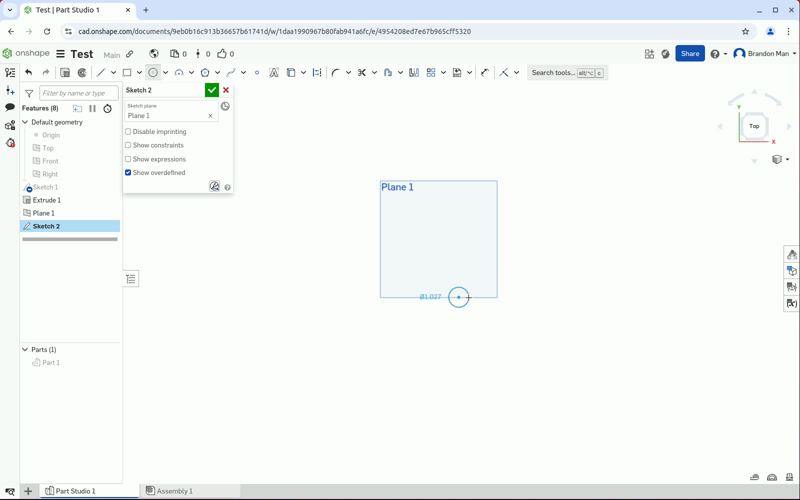
scroll(6)
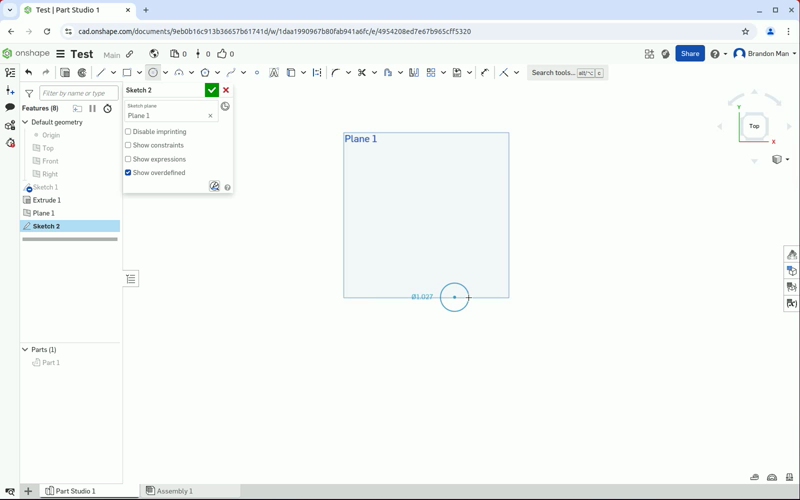
scroll(6)
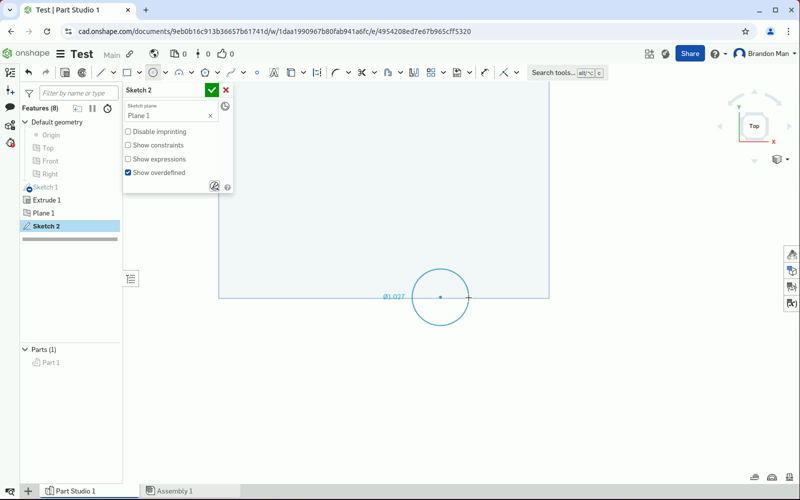
click(468, 297)
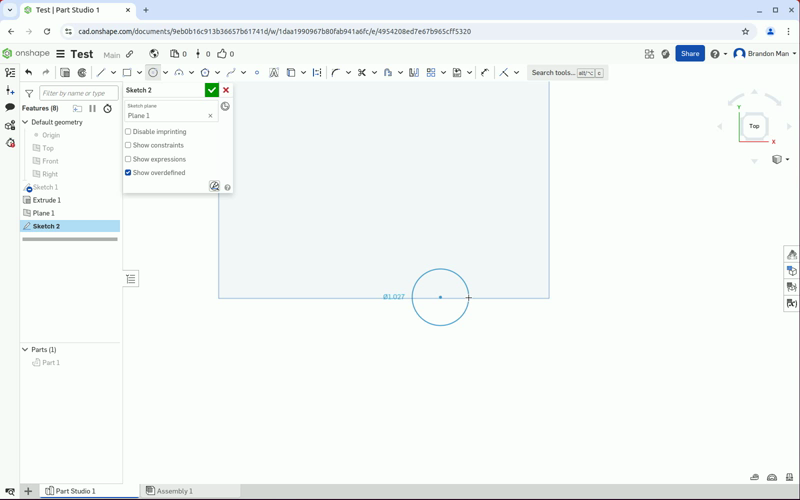
scroll(-6)
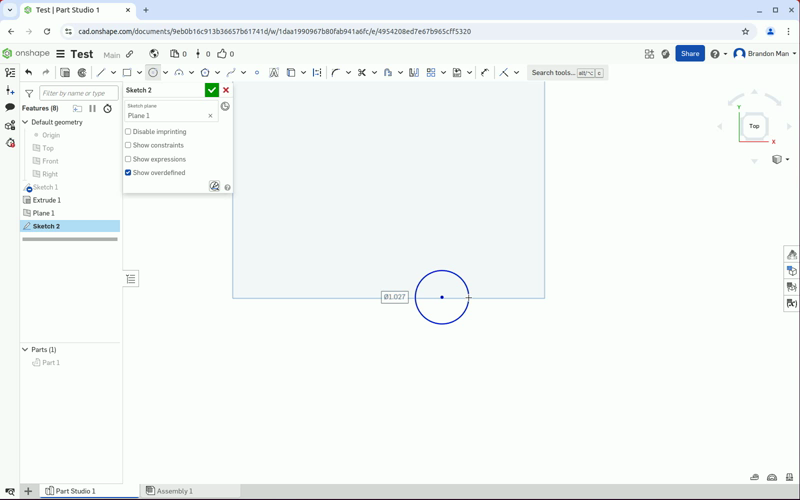
scroll(-6)
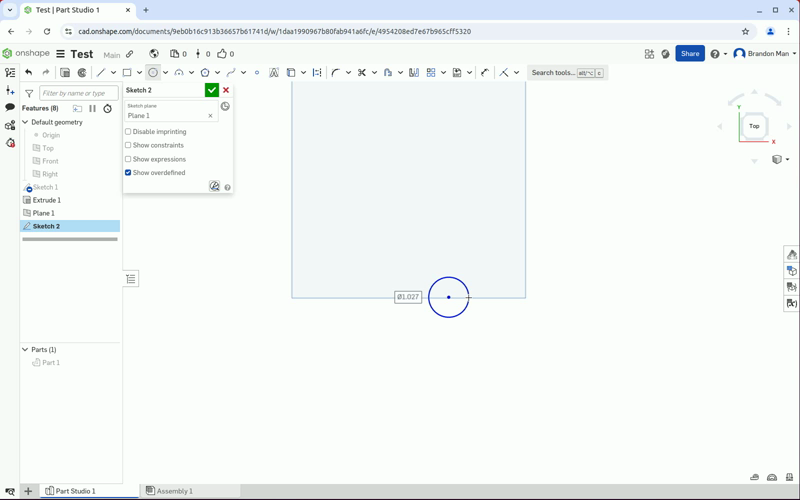
scroll(-6)
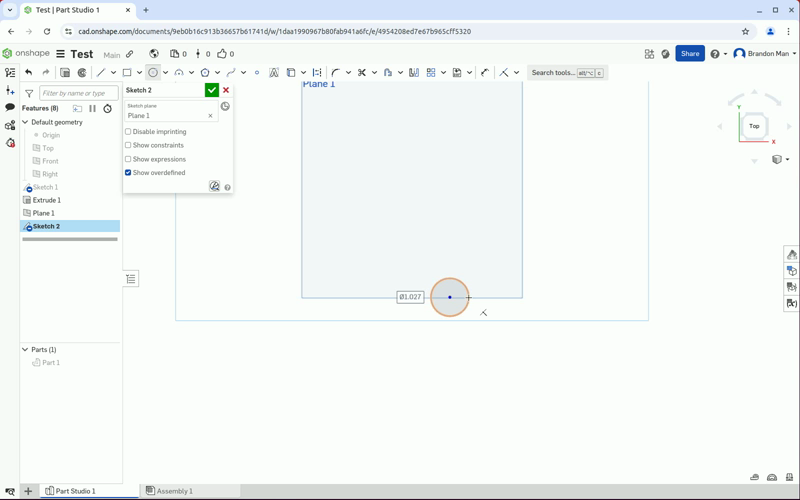
scroll(-6)
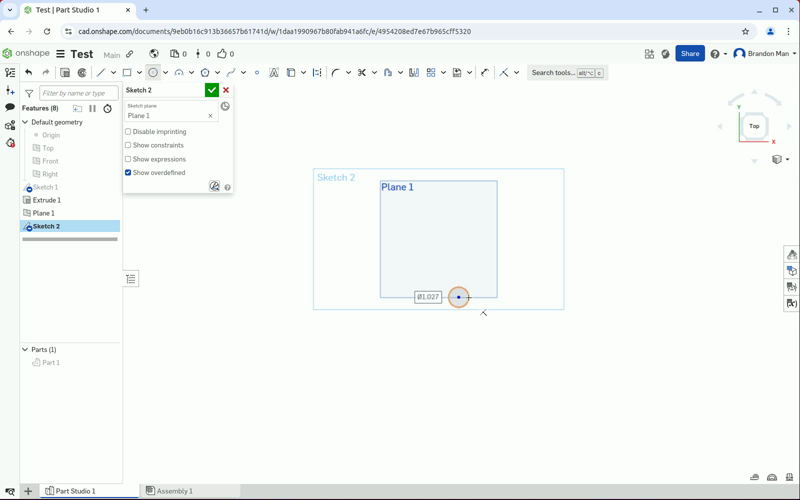
scroll(-6)
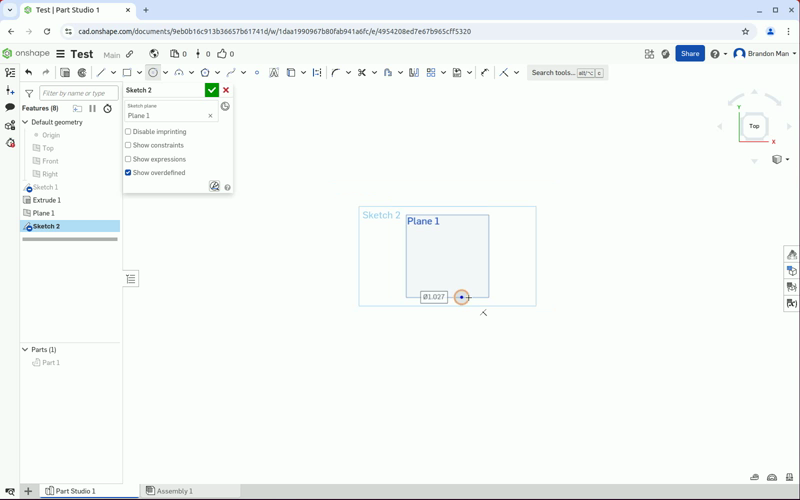
scroll(-6)
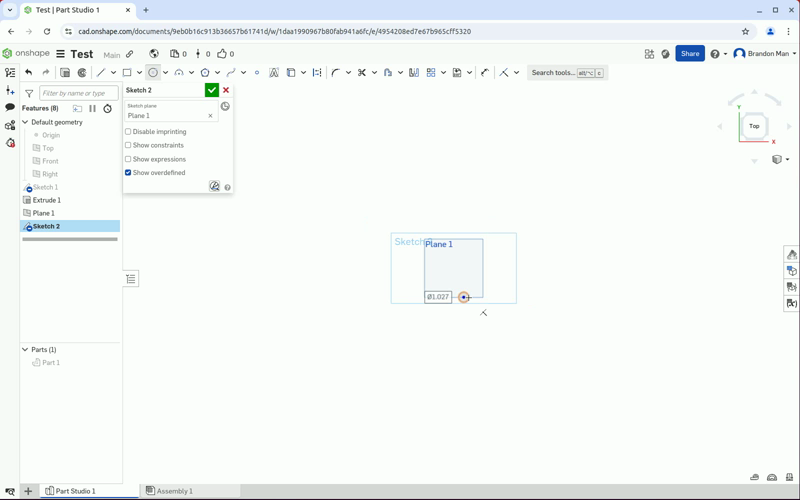
scroll(-6)
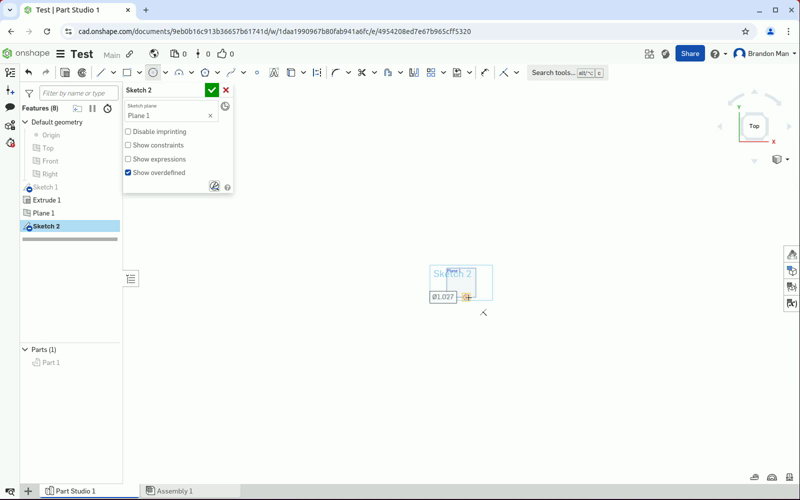
key(esc)
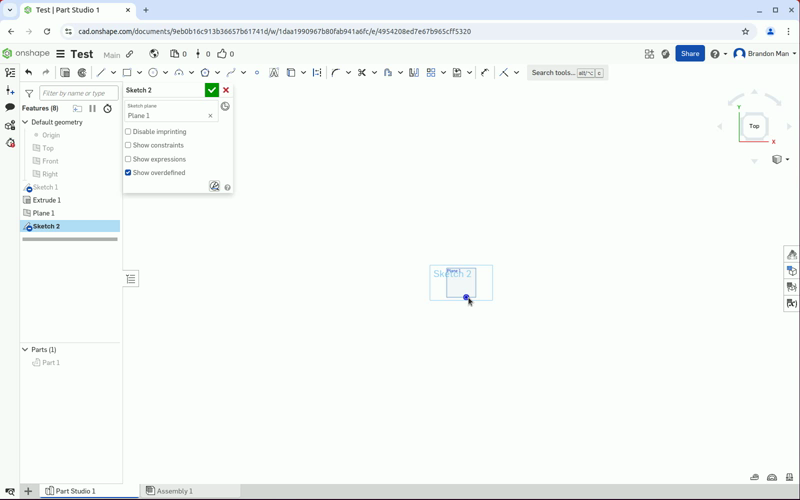
mouse_move(467, 299)
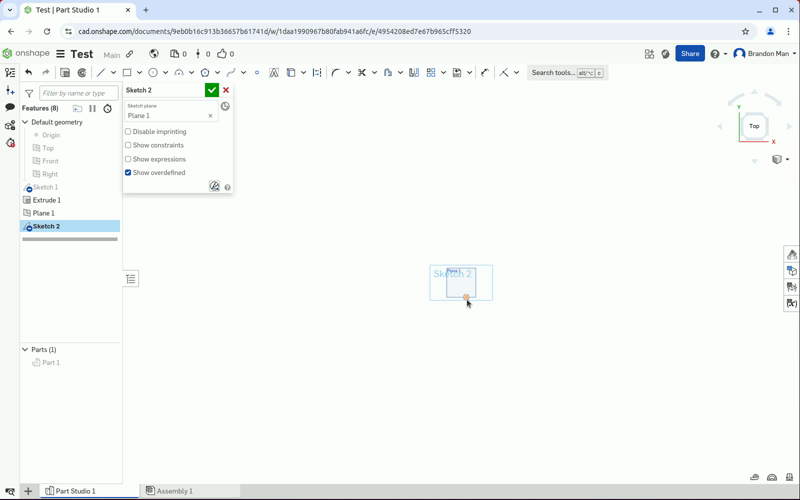
scroll(6)
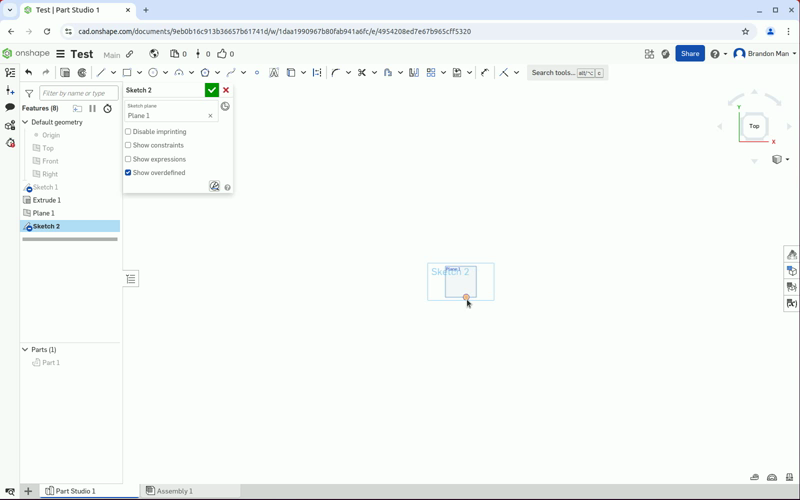
scroll(6)
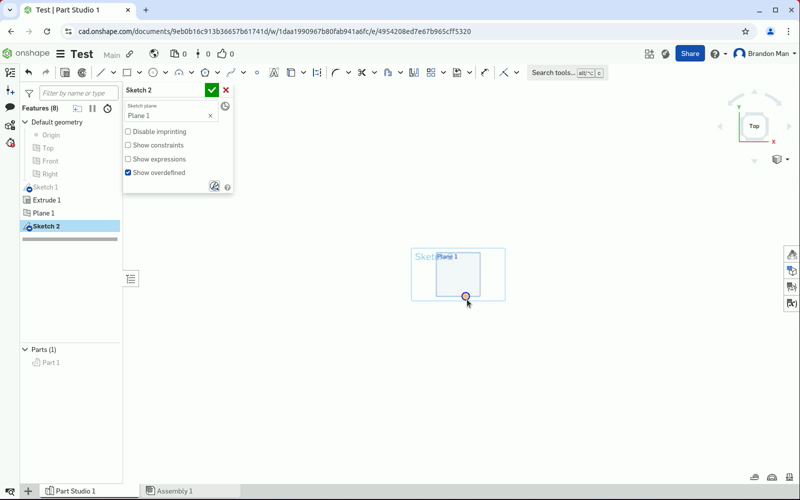
scroll(6)
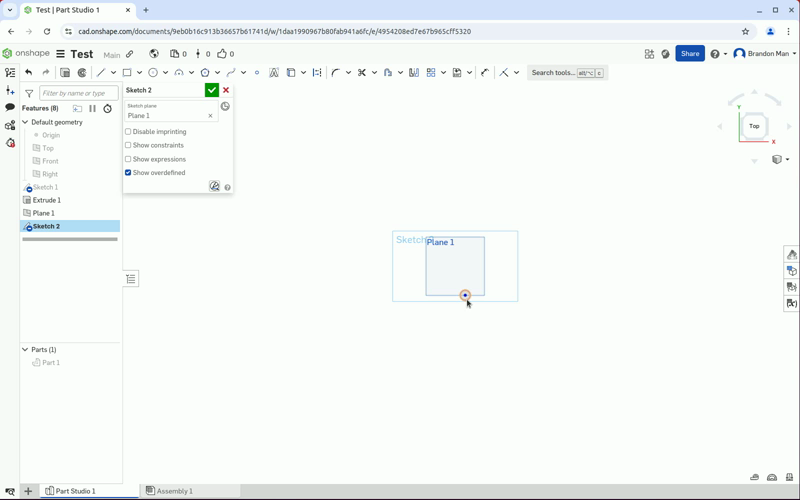
scroll(6)
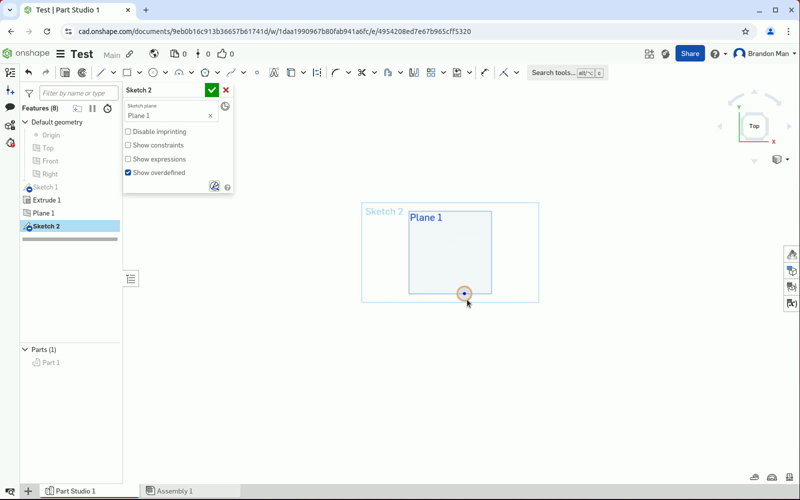
scroll(6)
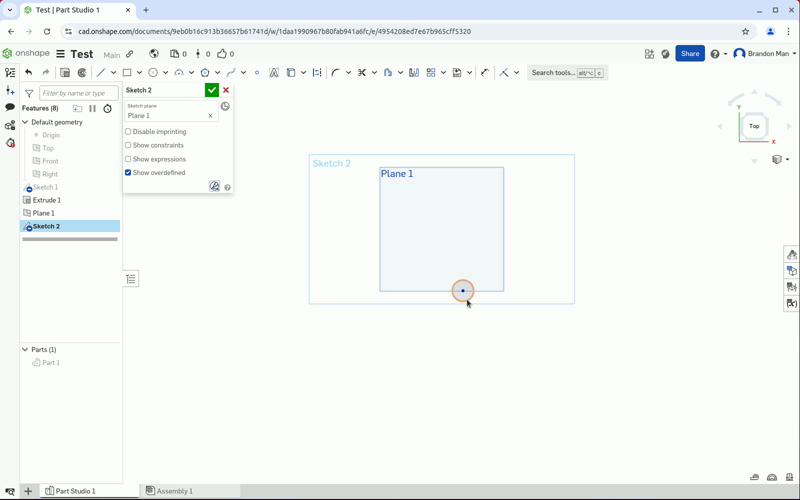
scroll(6)
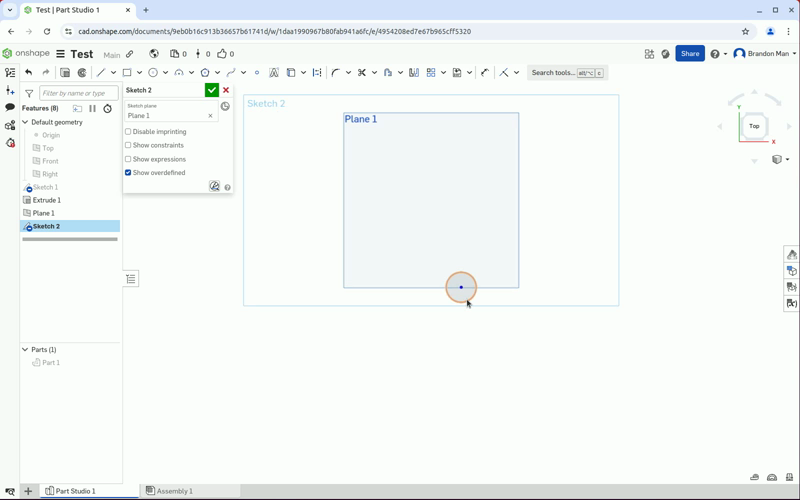
scroll(6)
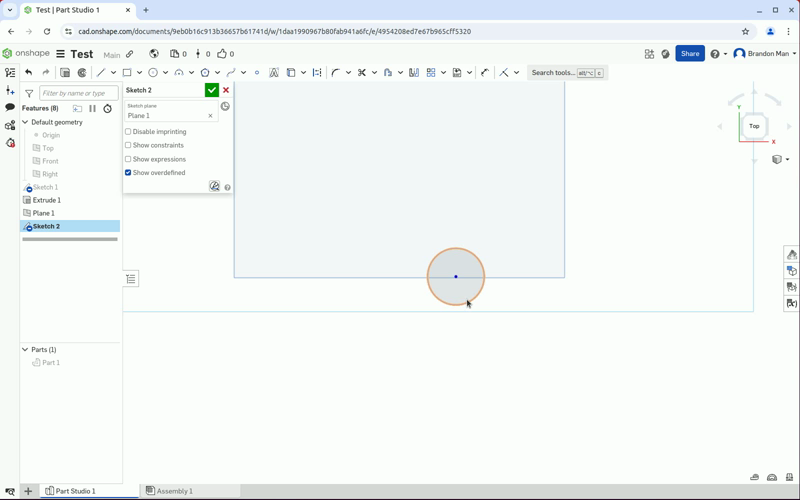
click(467, 299)
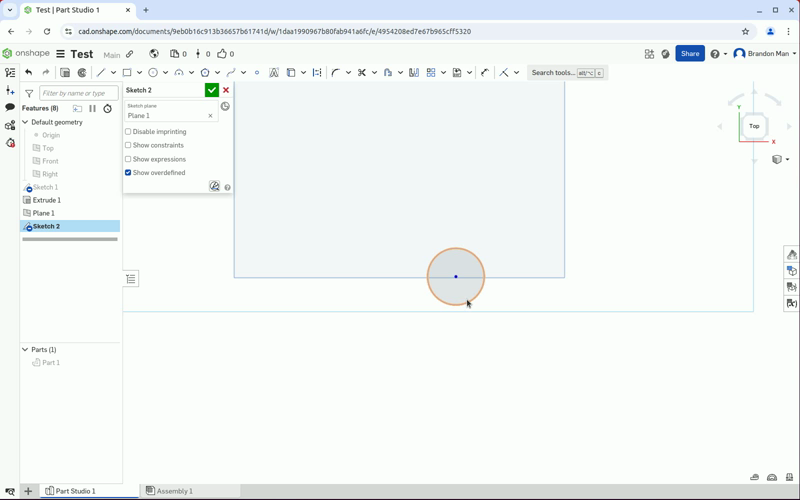
scroll(-6)
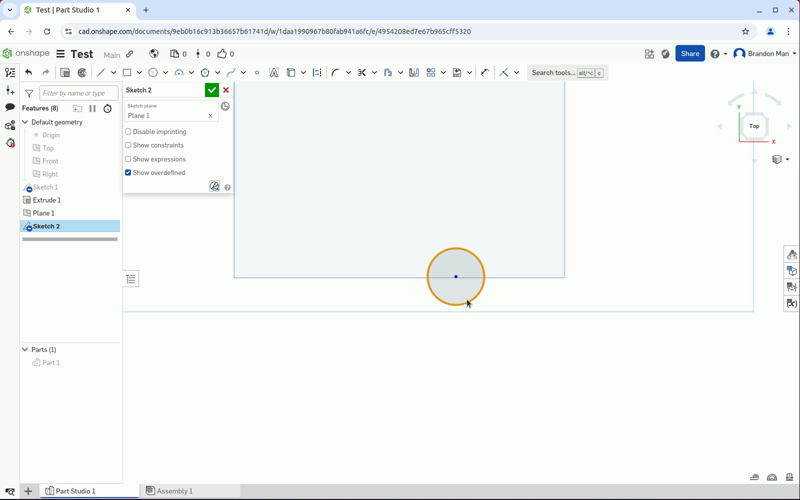
scroll(-6)
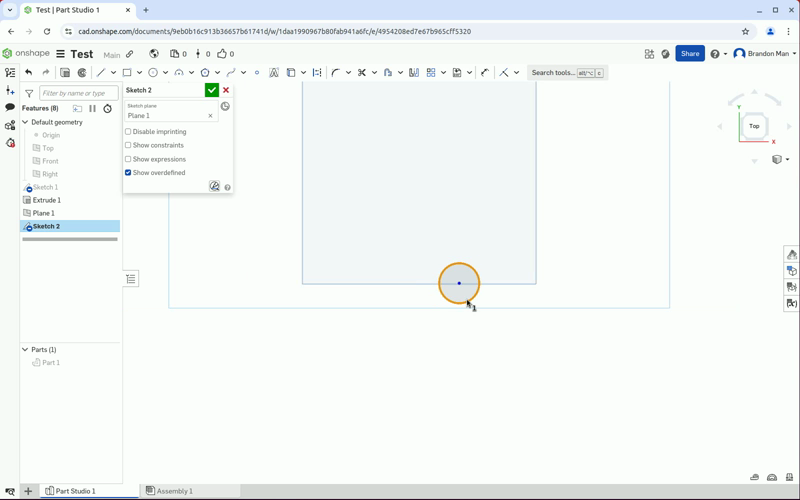
scroll(-6)
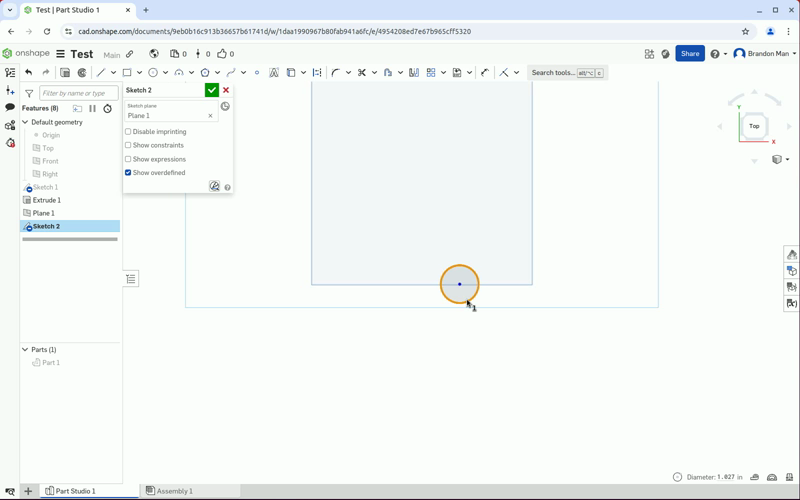
scroll(-6)
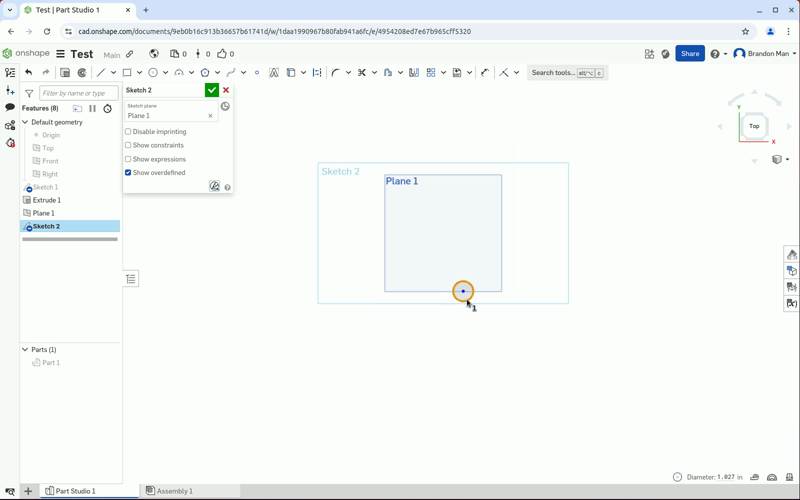
scroll(-6)
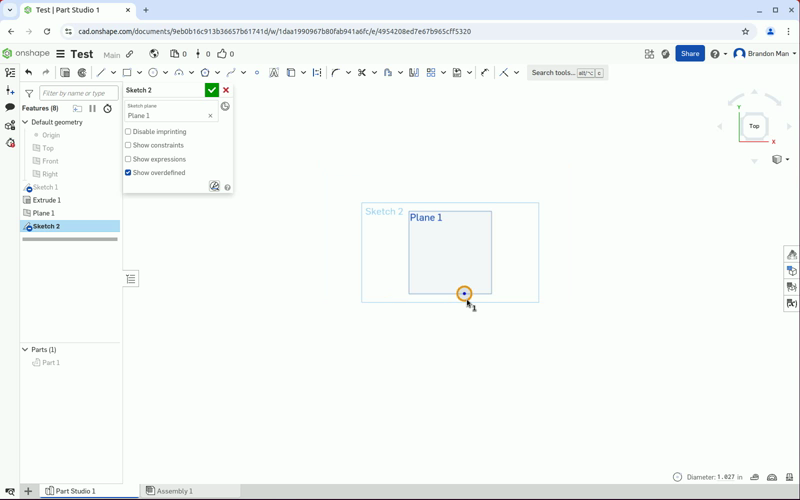
scroll(-6)
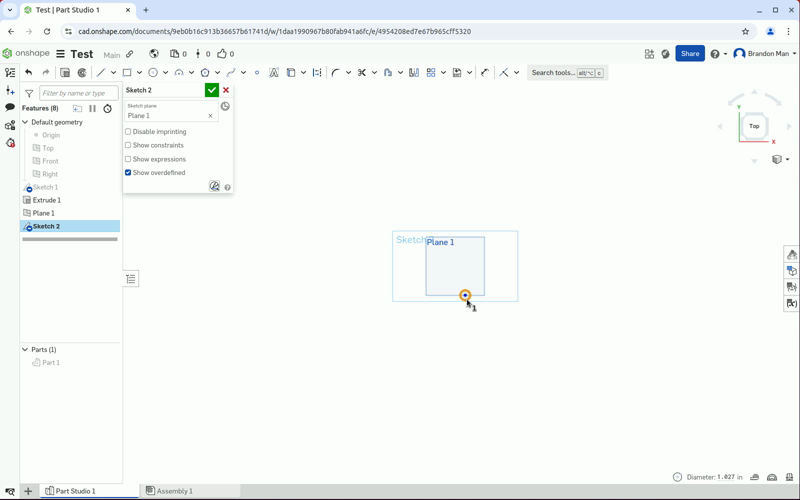
scroll(-6)
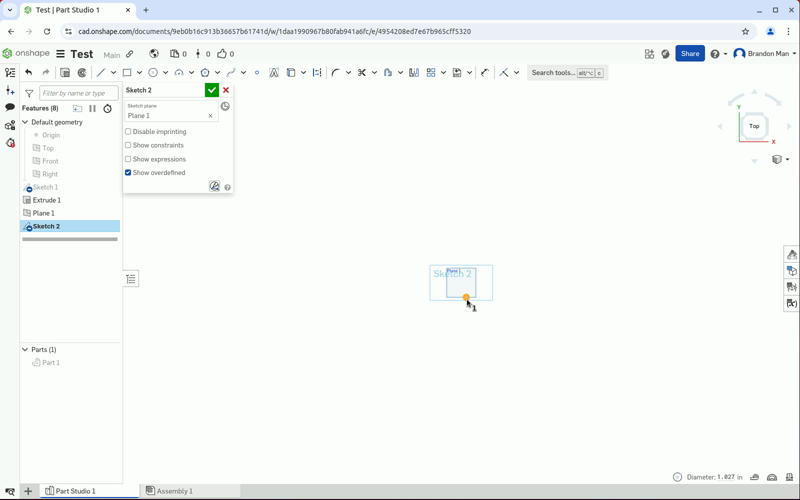
mouse_move(73, 352)
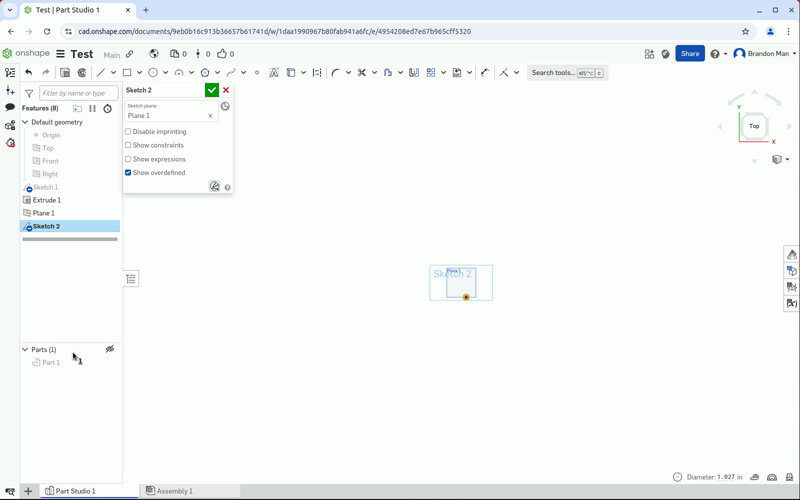
key(shift+y)
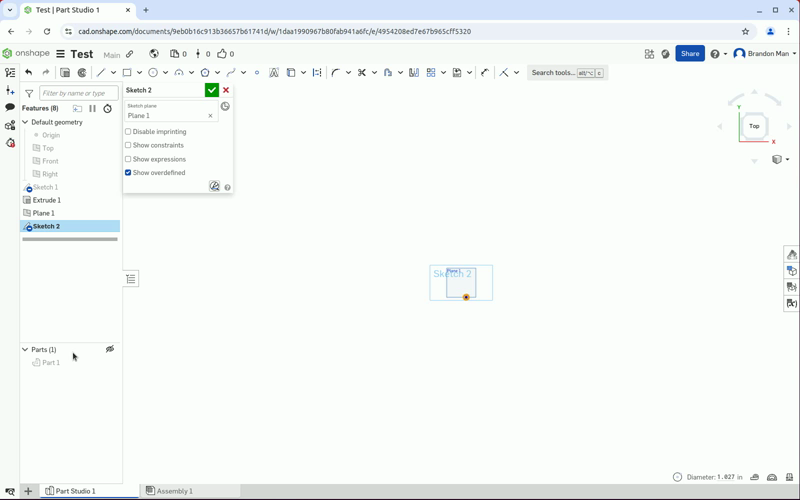
key(shift+e)
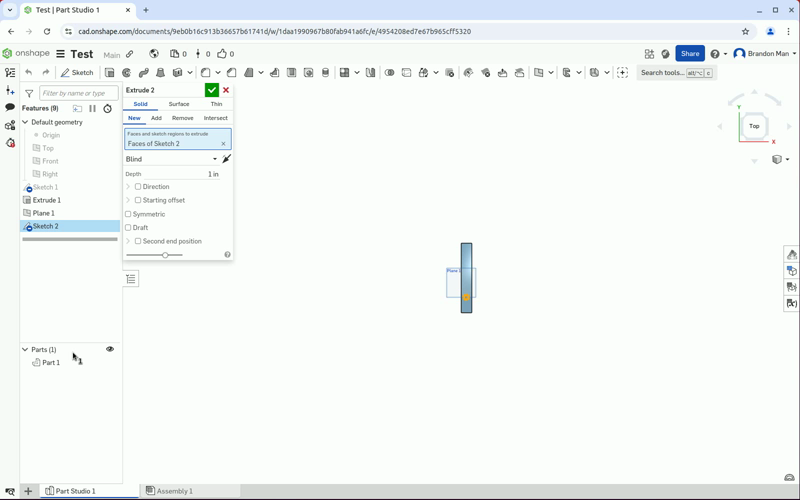
mouse_move(143, 106)
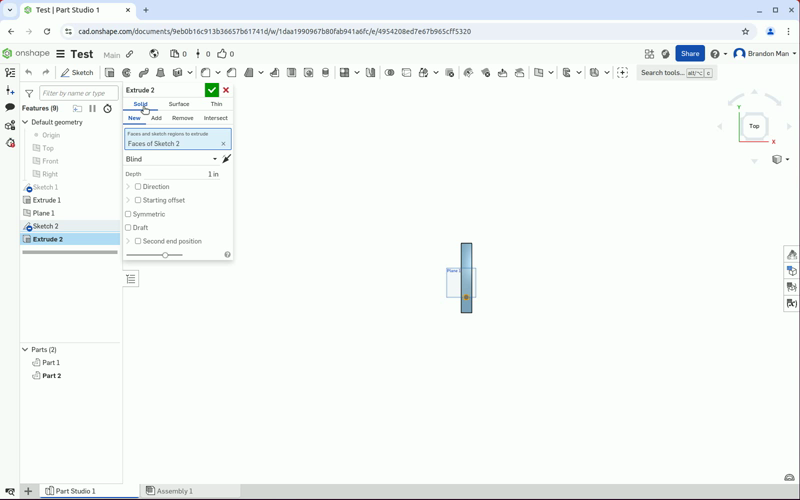
click(143, 106)
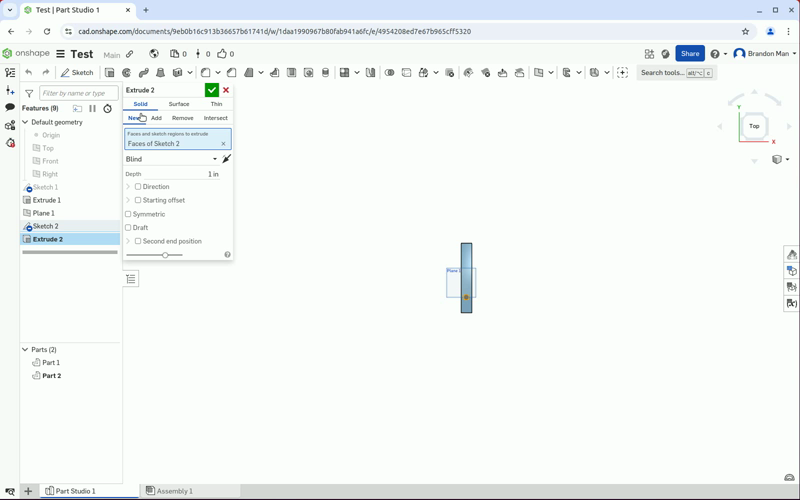
mouse_move(137, 120)
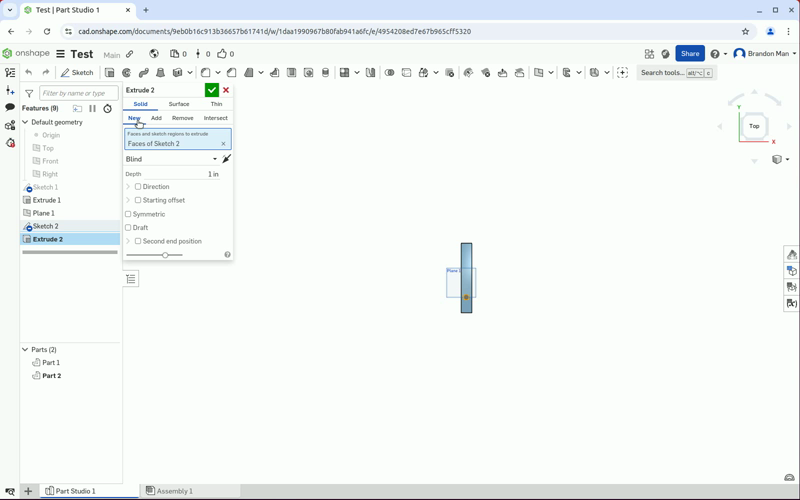
click(137, 120)
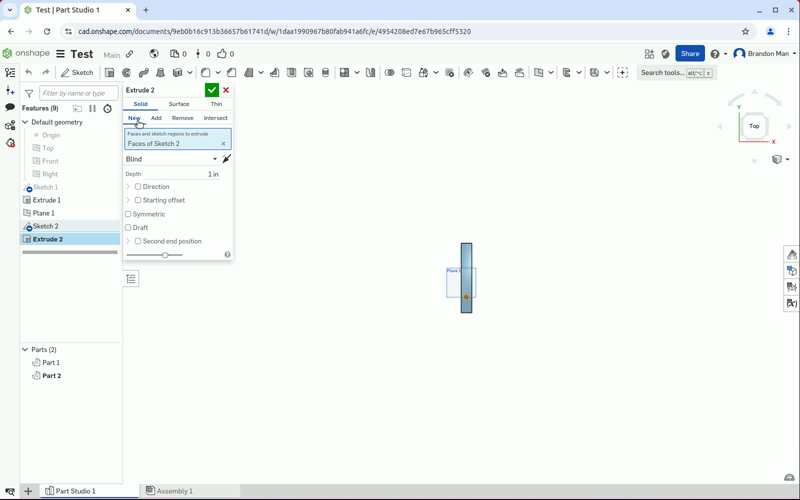
key(tab, 4)
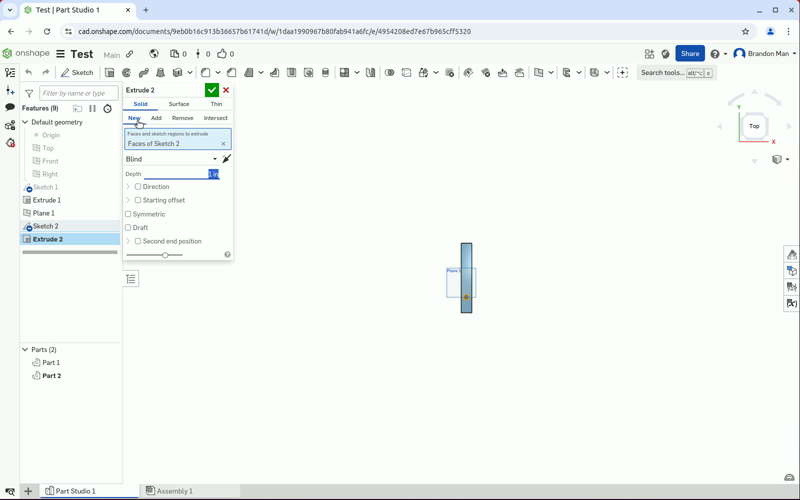
text(1.444)
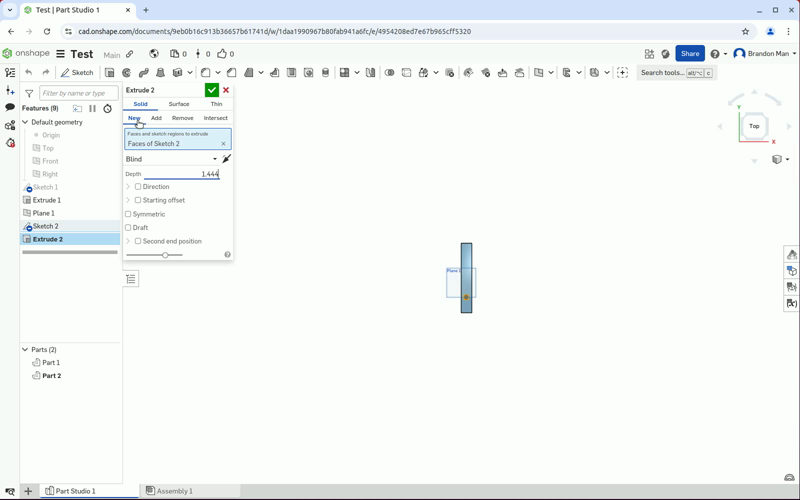
key(enter)
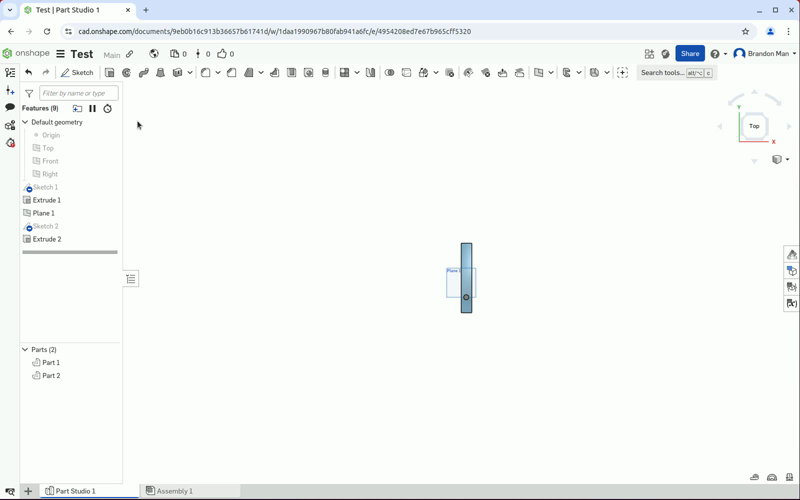
key(shift+h)
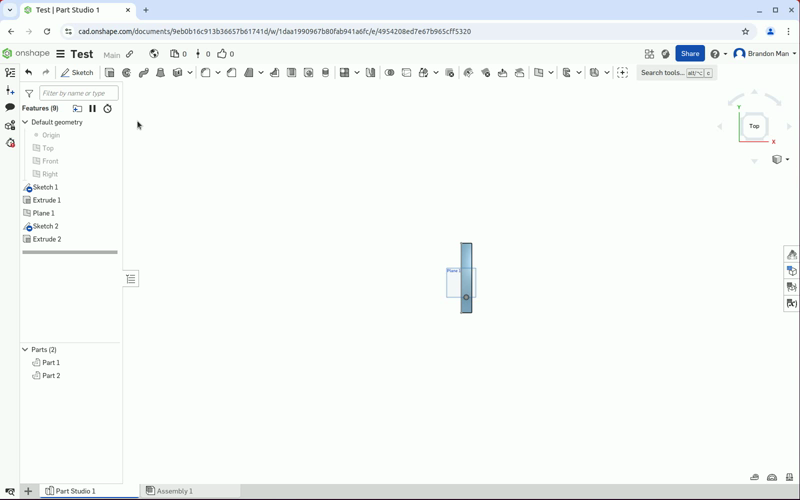
key(shift+h)
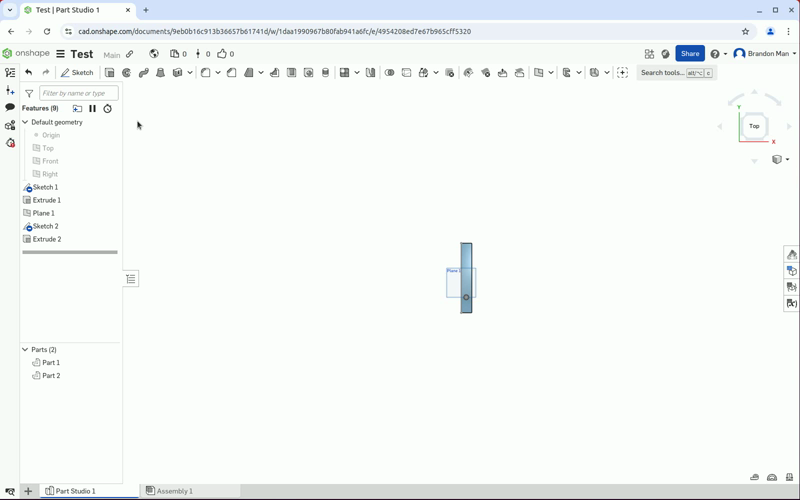
key(shift+7)
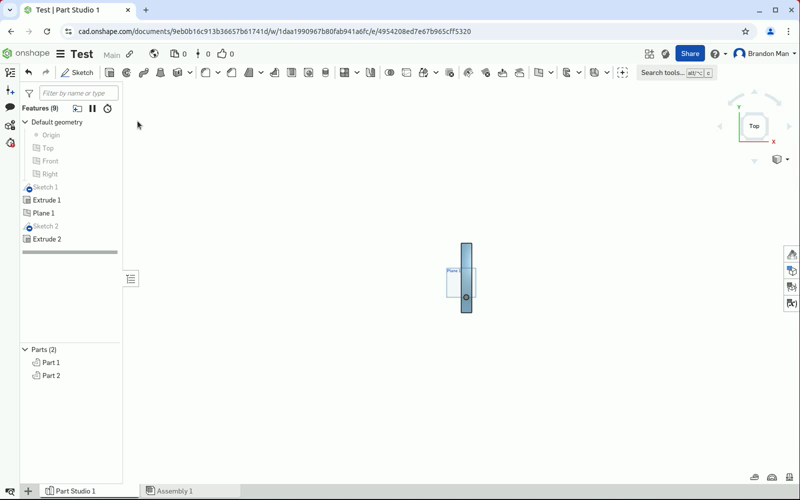
key(up, 3)
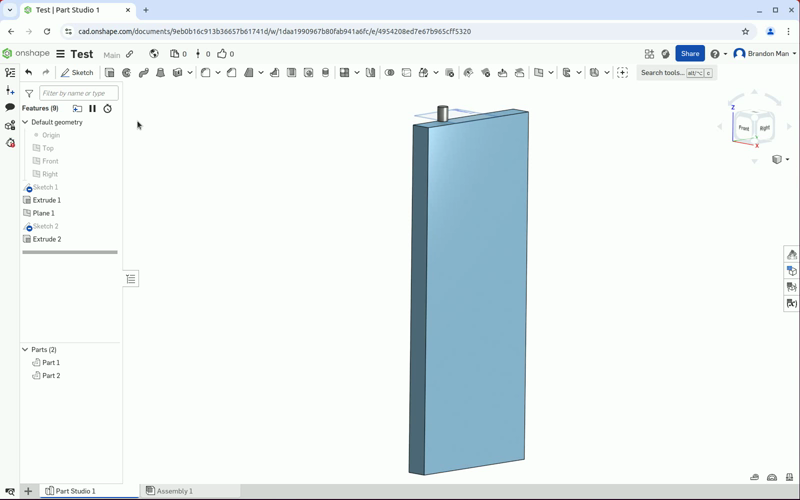
key(left, 3)
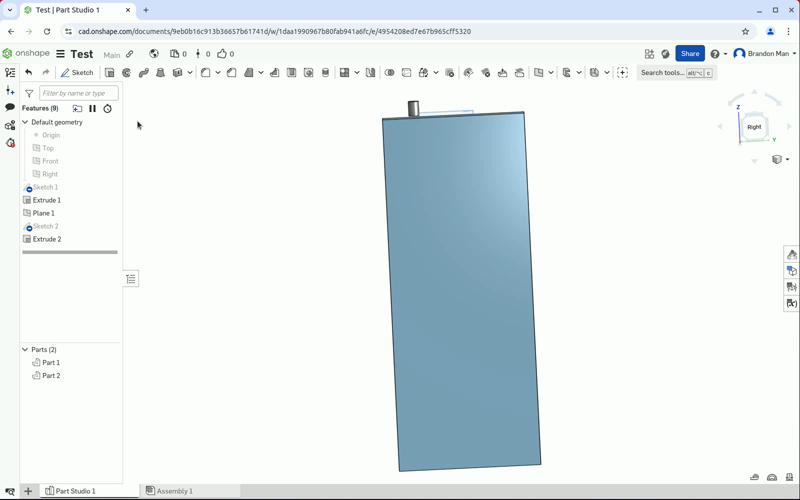
key(right, 3)
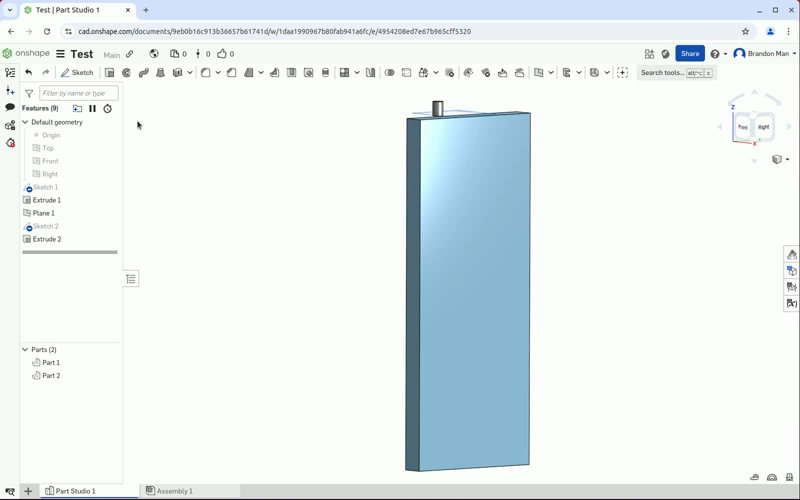
key(down, 3)
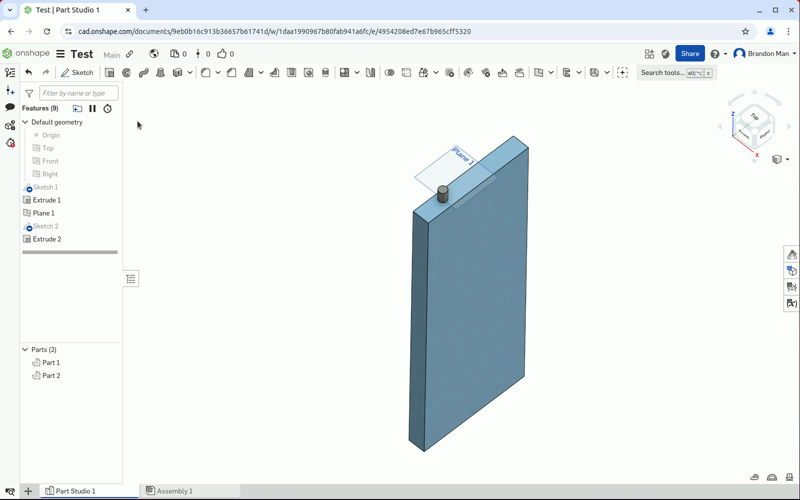
mouse_move(73, 189)
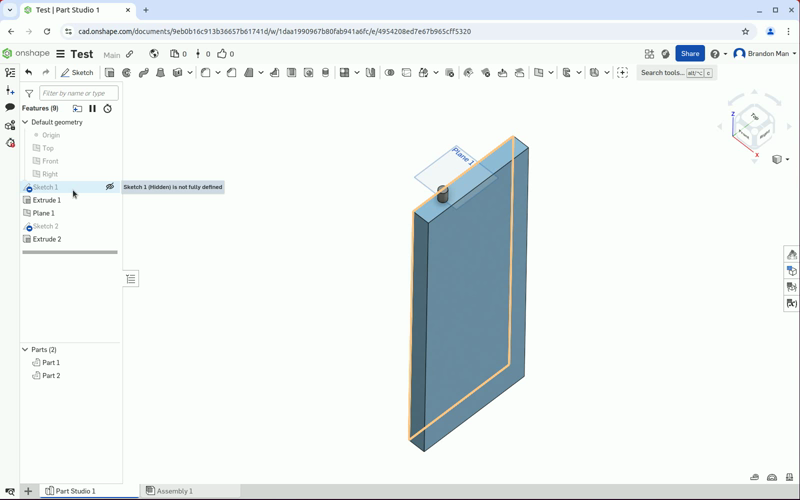
click(73, 189)